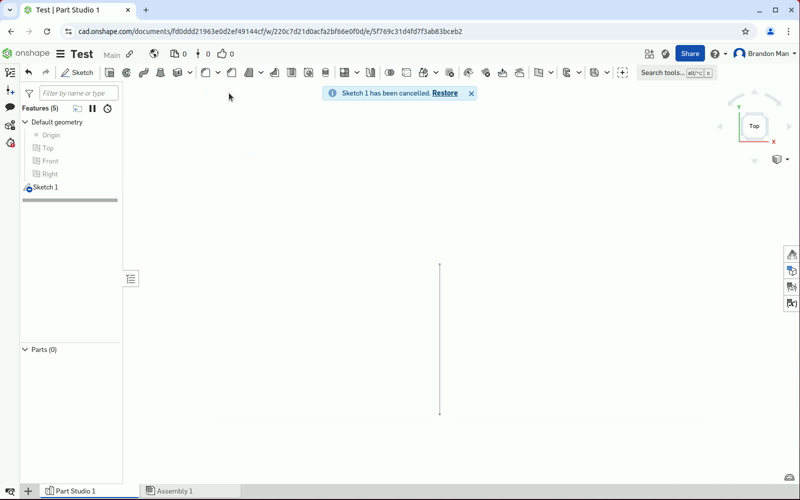
key(shift+h)
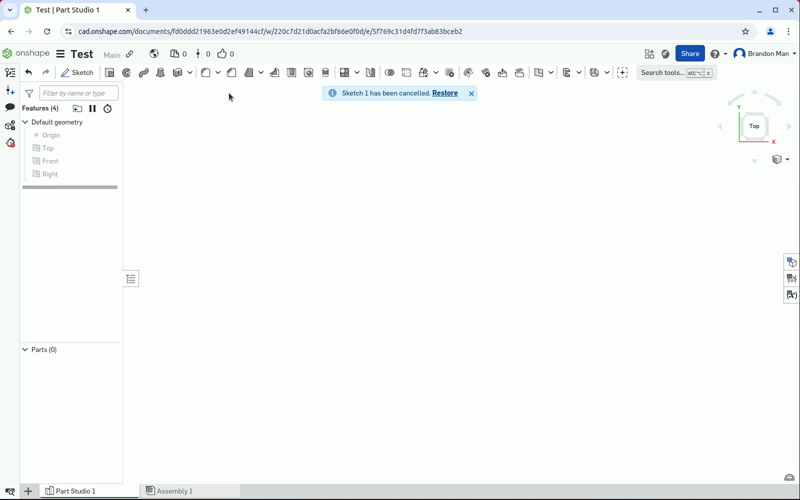
mouse_move(73, 352)
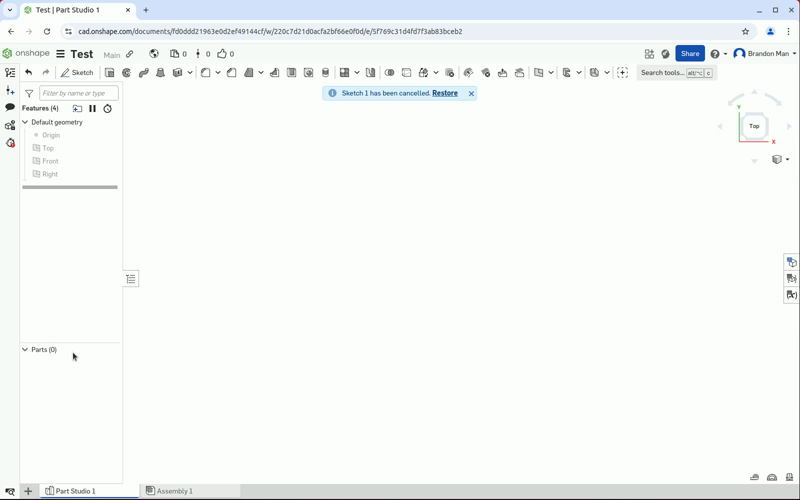
key(y)
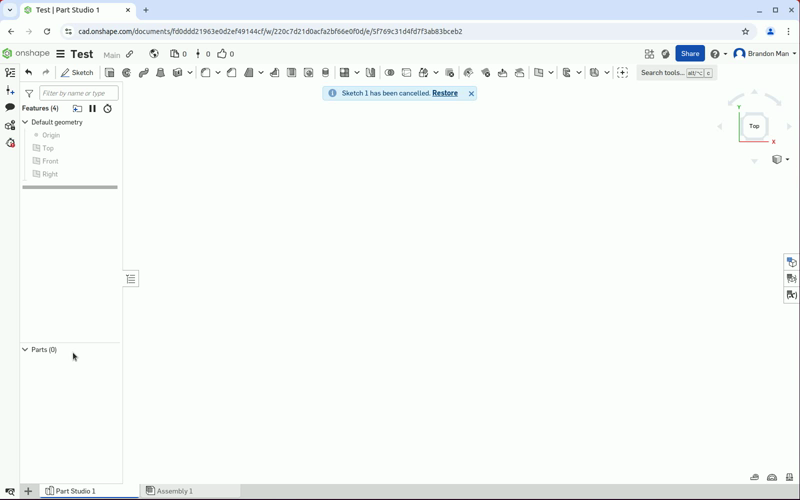
key(shift+p)
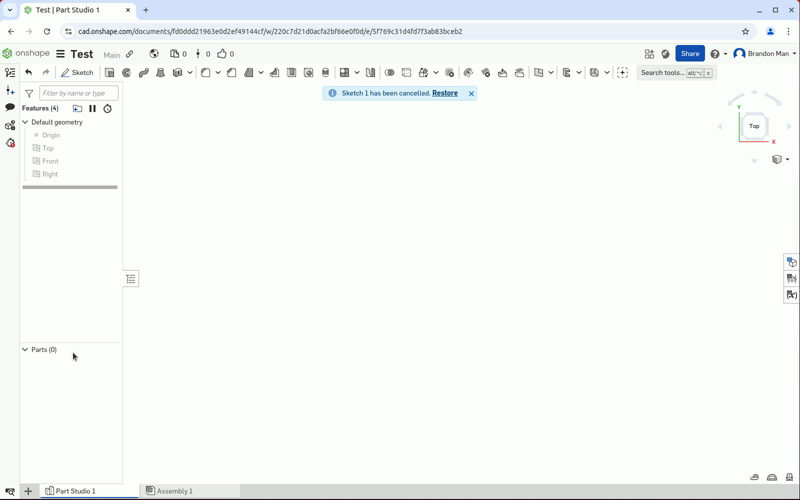
key(space)
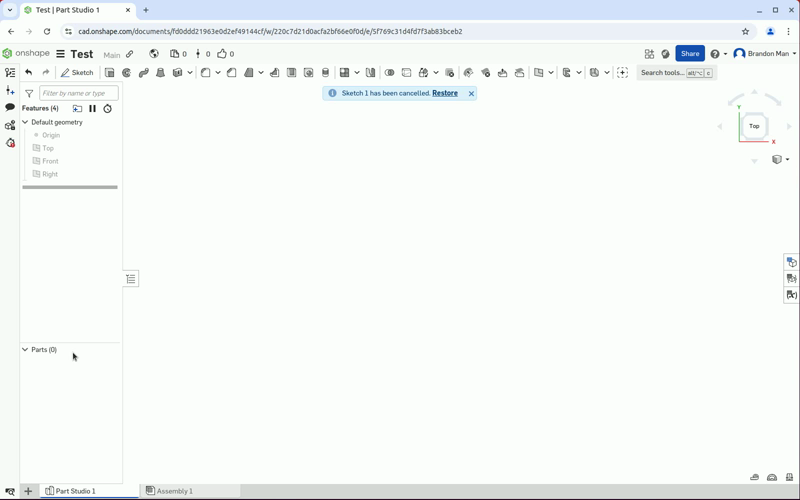
key_down(shift)
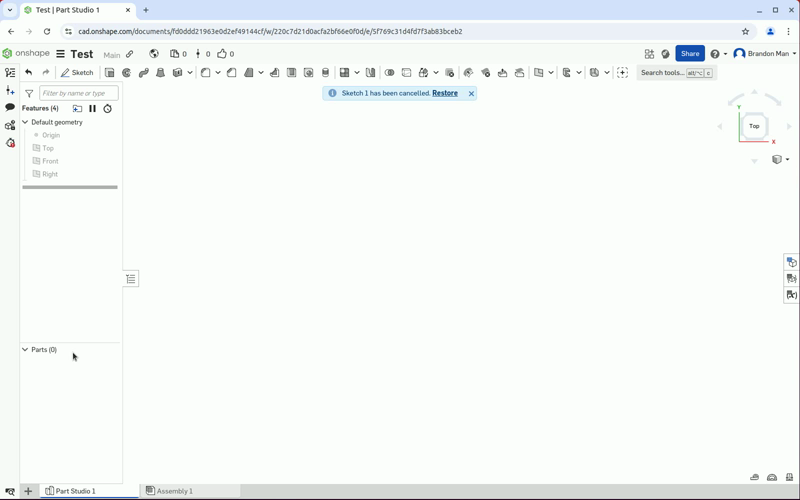
key(up)
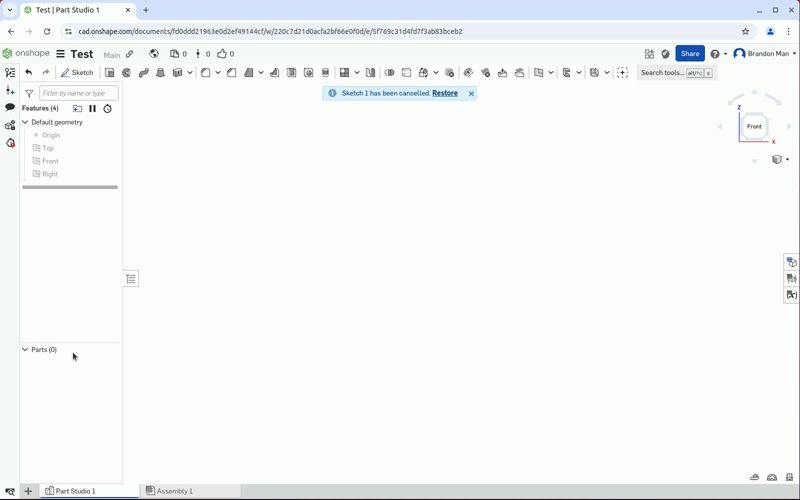
key_up(shift)
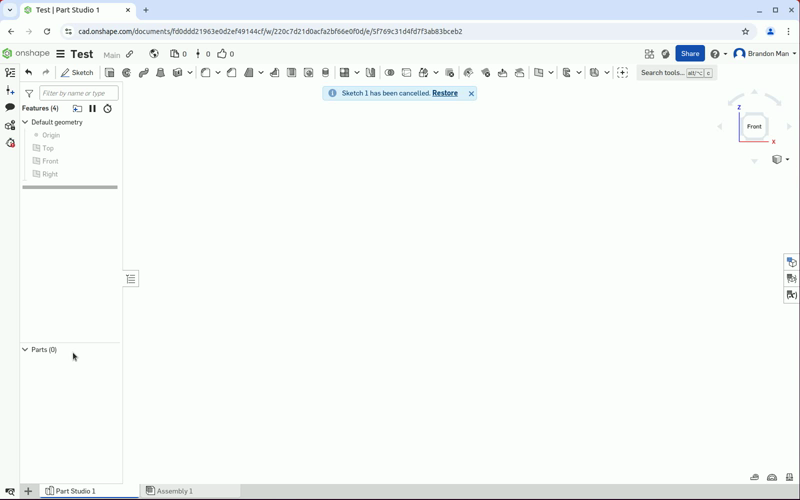
mouse_move(73, 352)
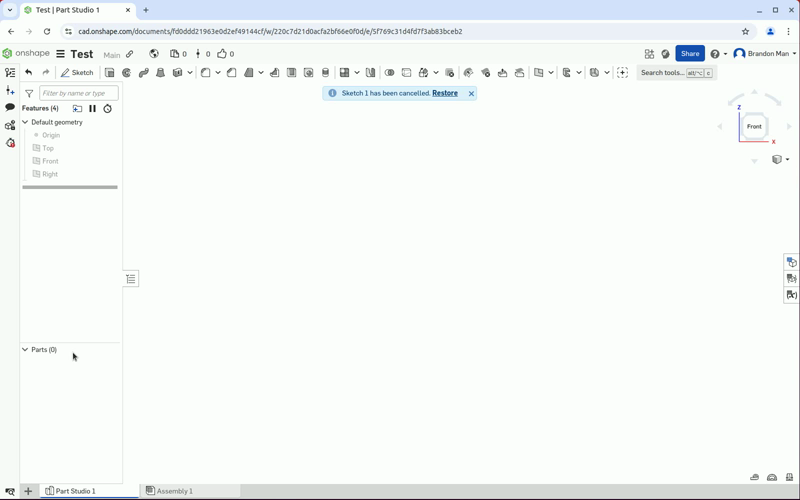
key(shift+y)
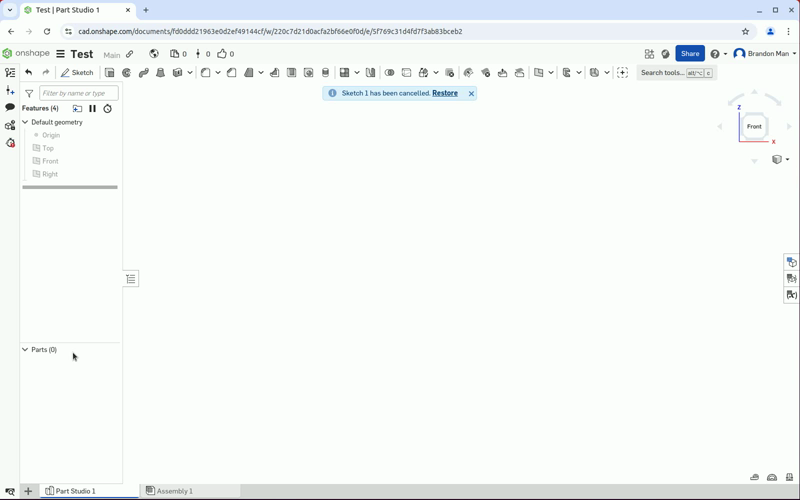
key(shift+s)
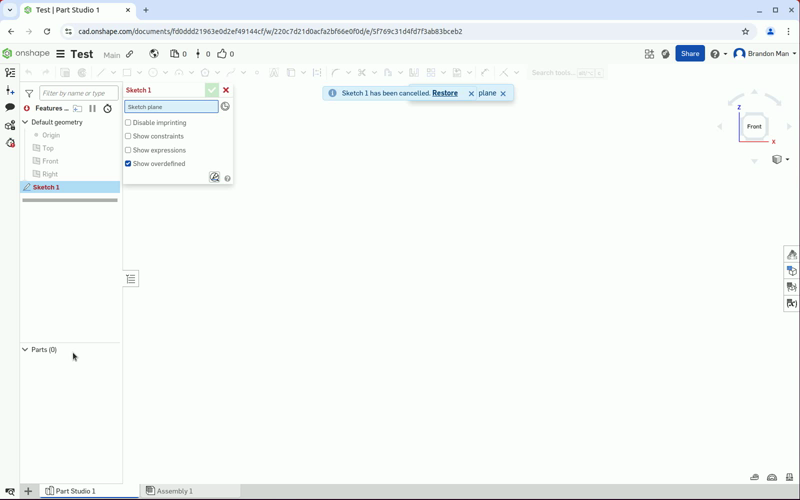
mouse_move(73, 163)
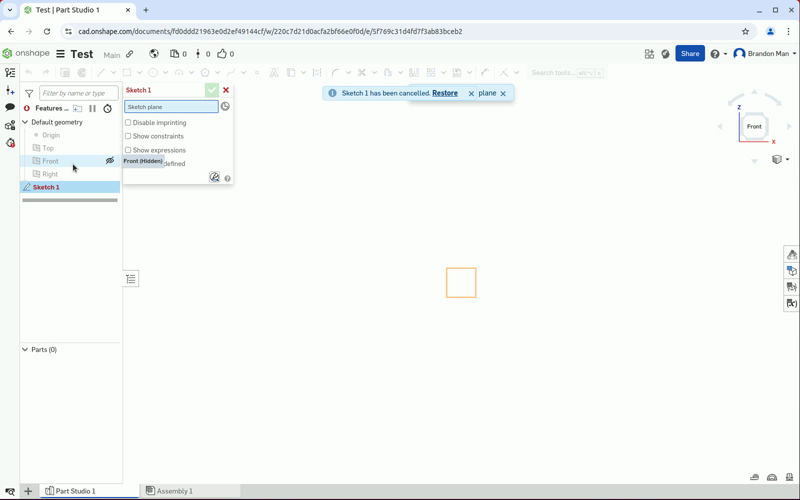
click(73, 163)
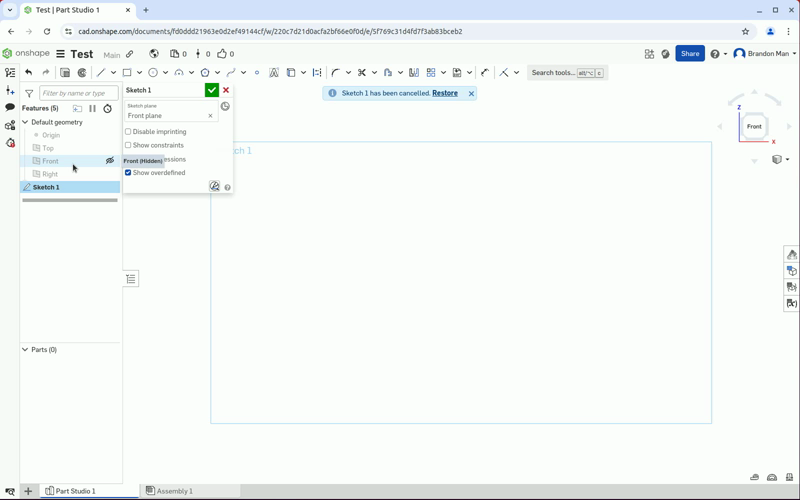
mouse_move(73, 352)
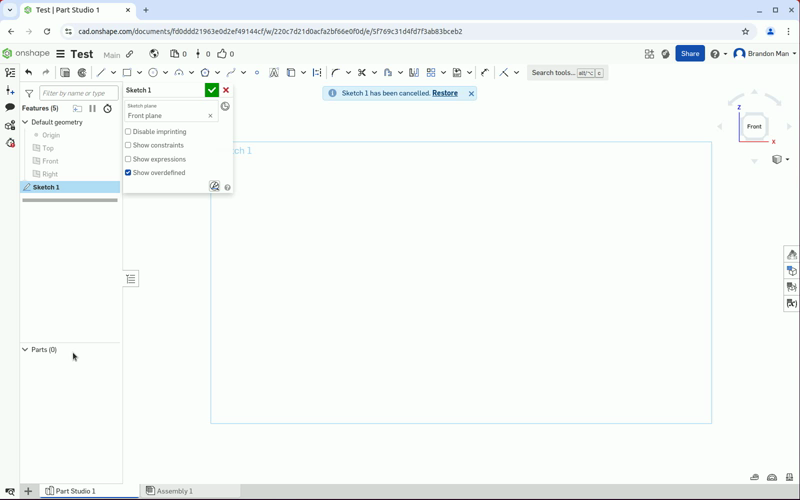
key(y)
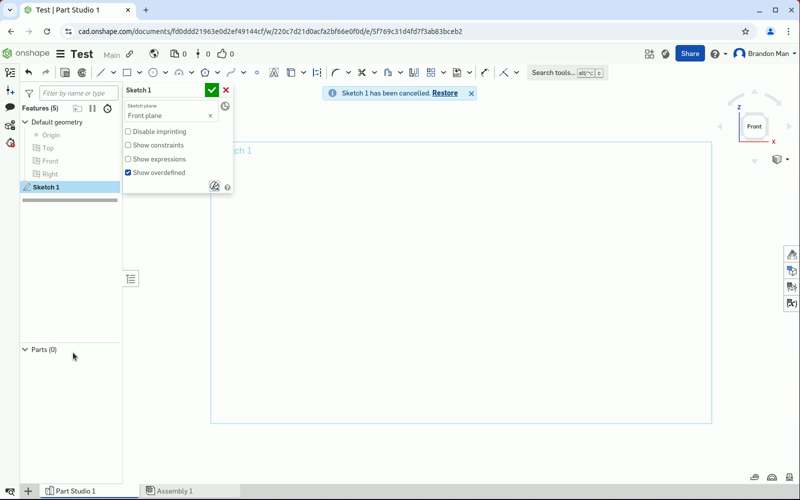
key(l)
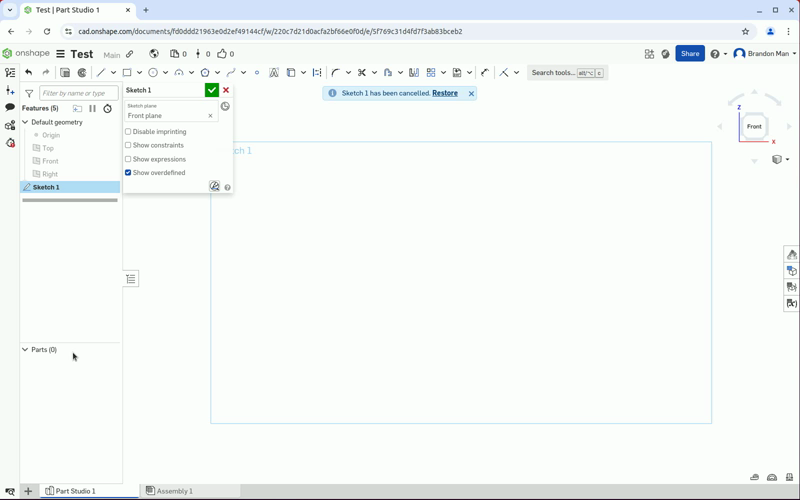
key_down(shift)
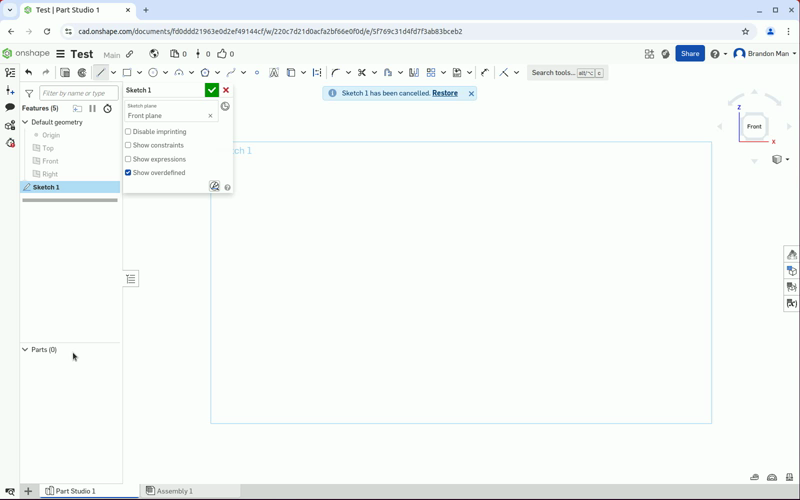
mouse_move(348, 391)
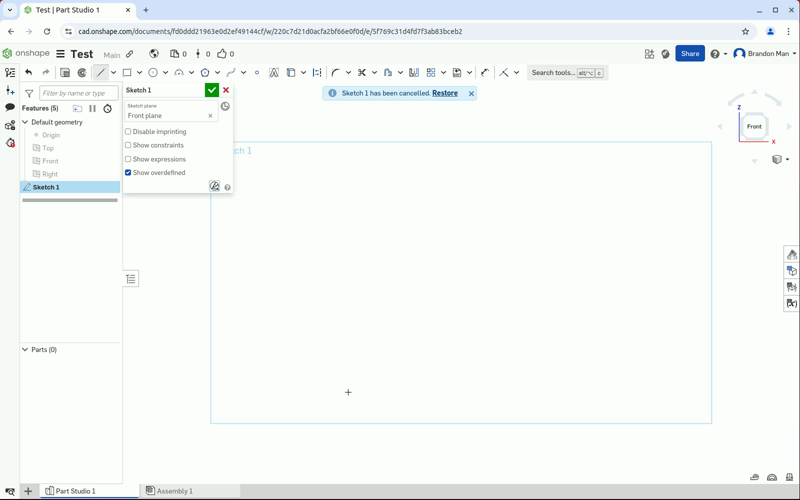
click(348, 391)
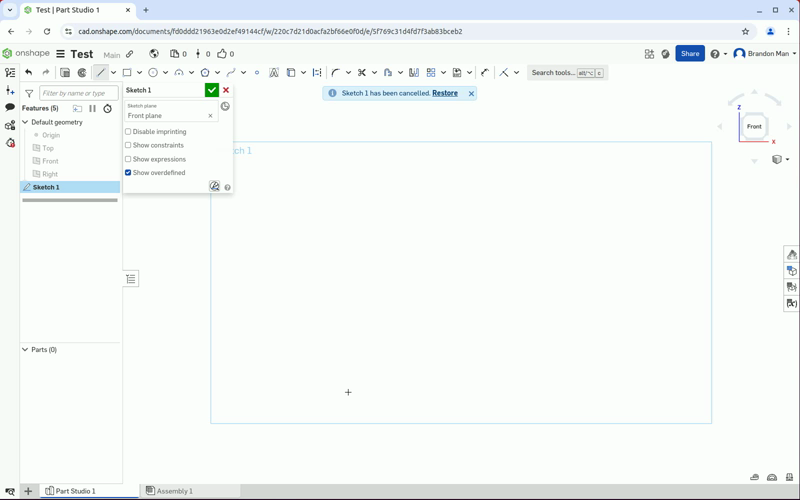
key_up(shift)
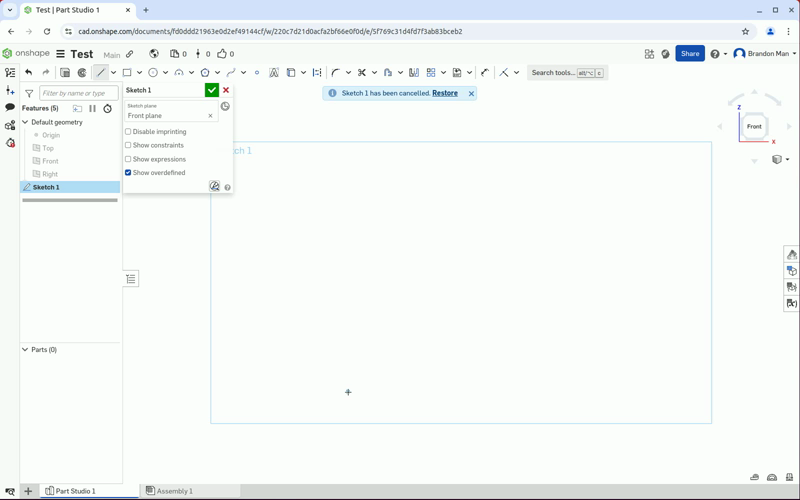
key_down(shift)
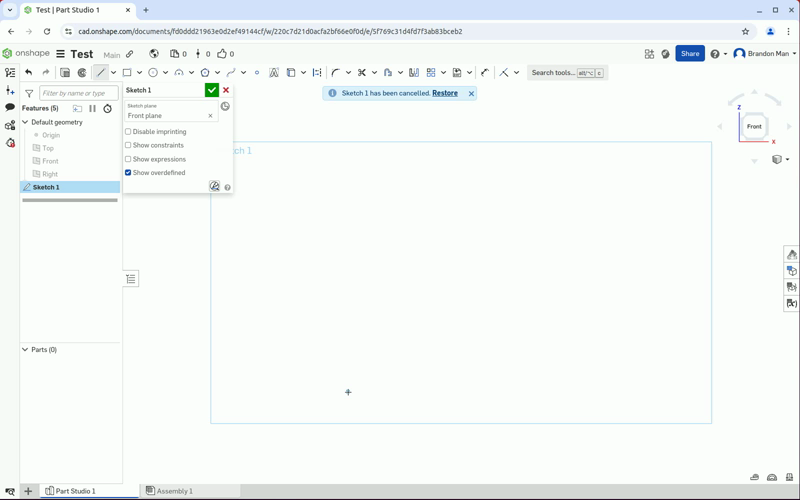
mouse_move(457, 391)
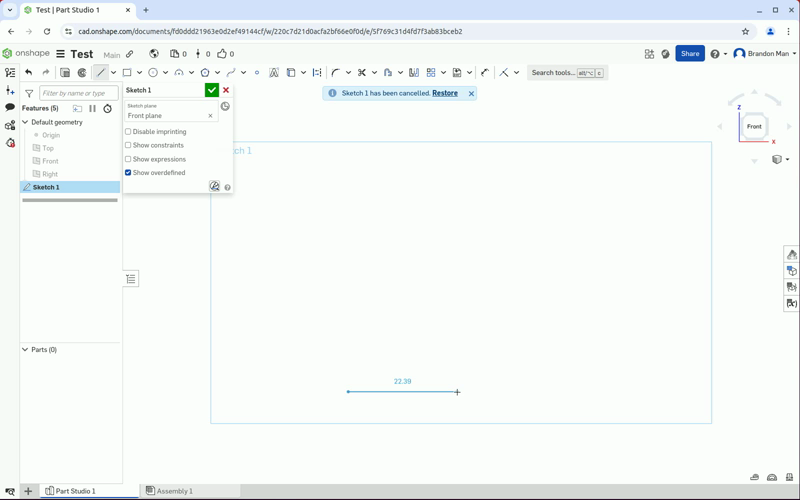
click(457, 391)
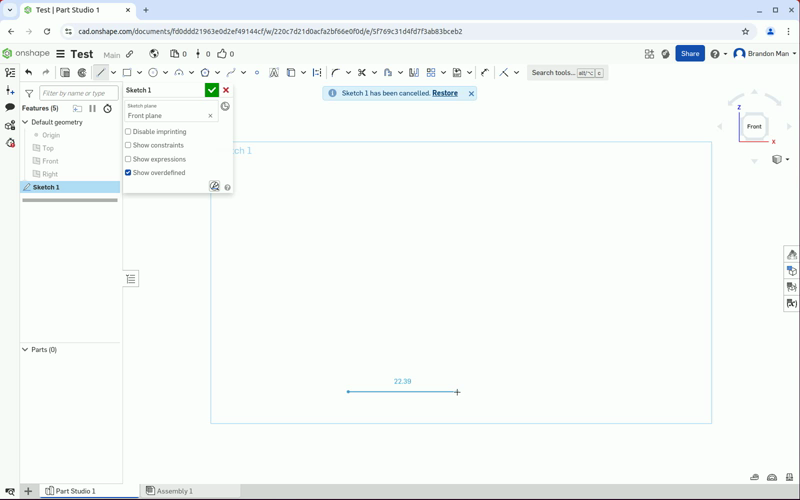
key_up(shift)
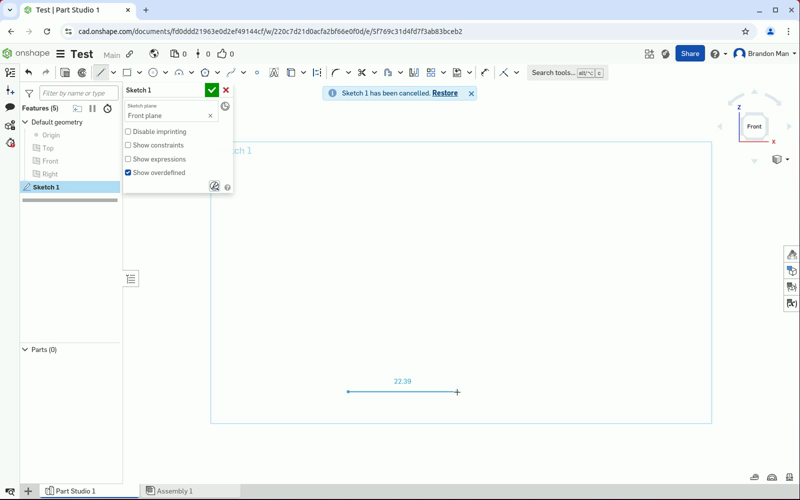
key_down(shift)
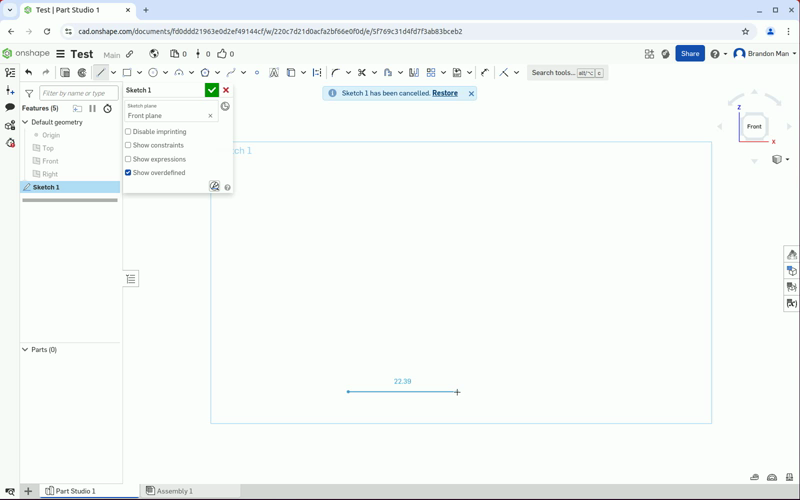
mouse_move(457, 282)
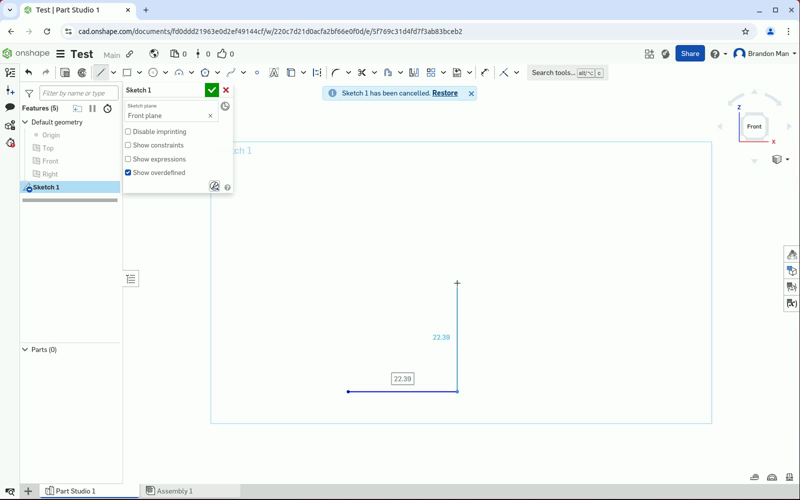
click(457, 282)
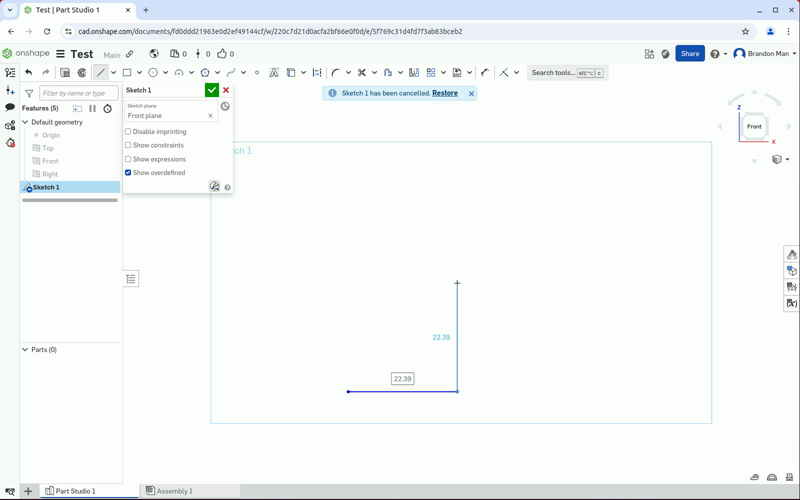
key_up(shift)
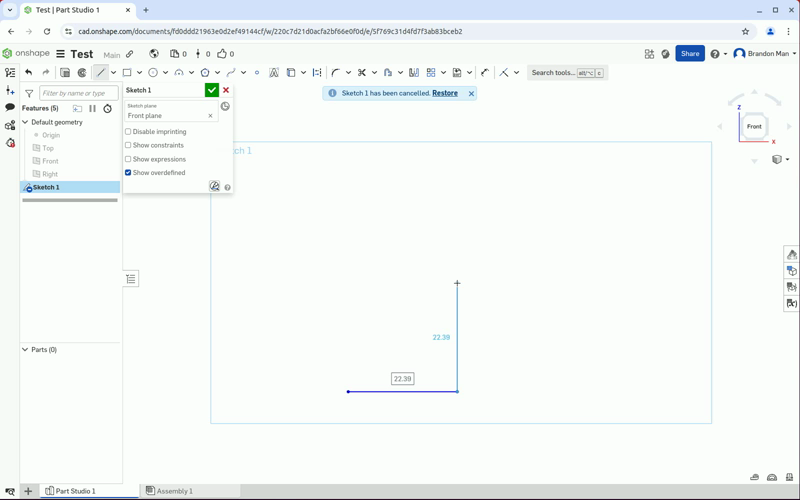
key_down(shift)
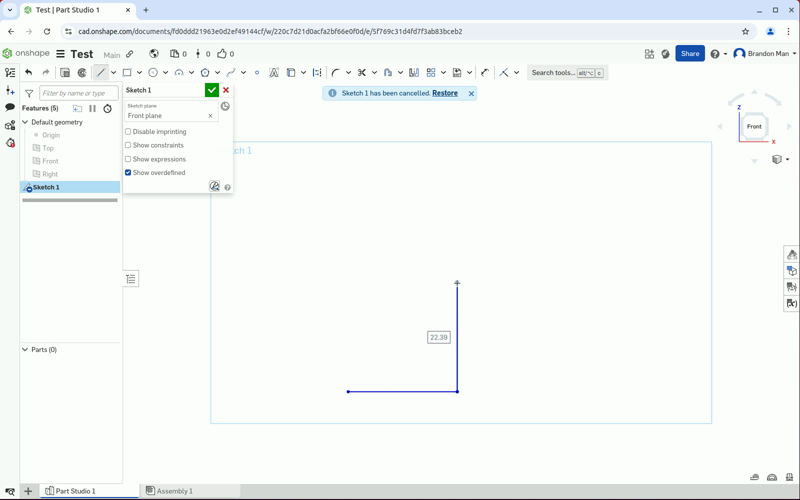
mouse_move(348, 282)
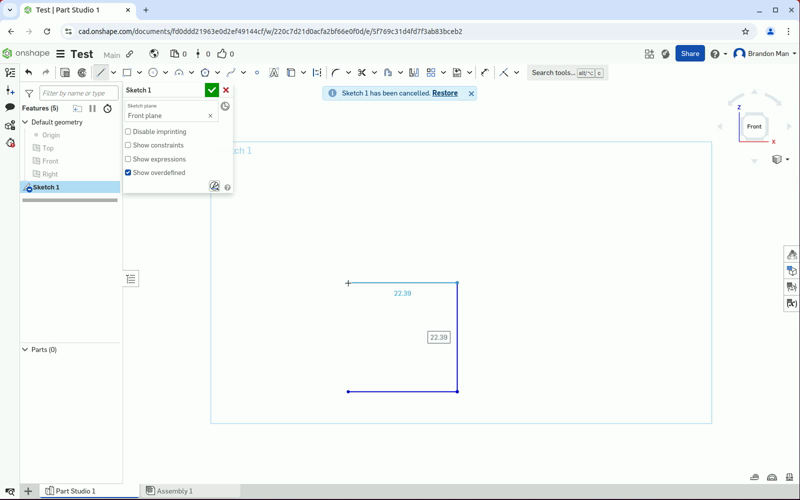
click(348, 282)
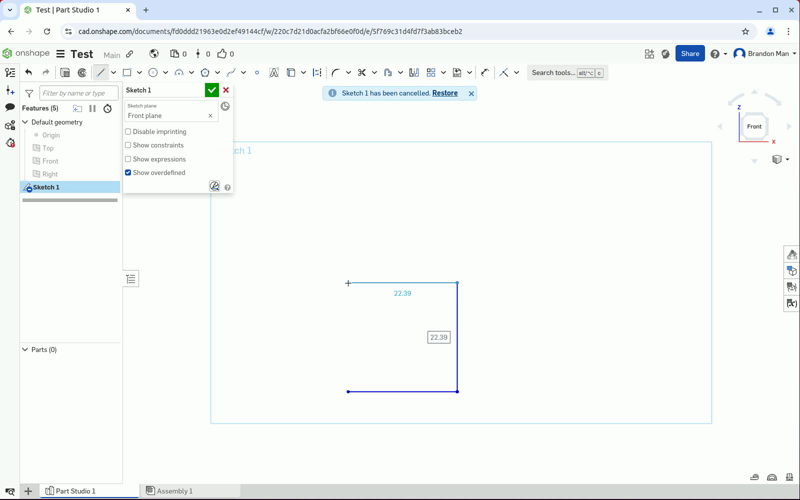
key_up(shift)
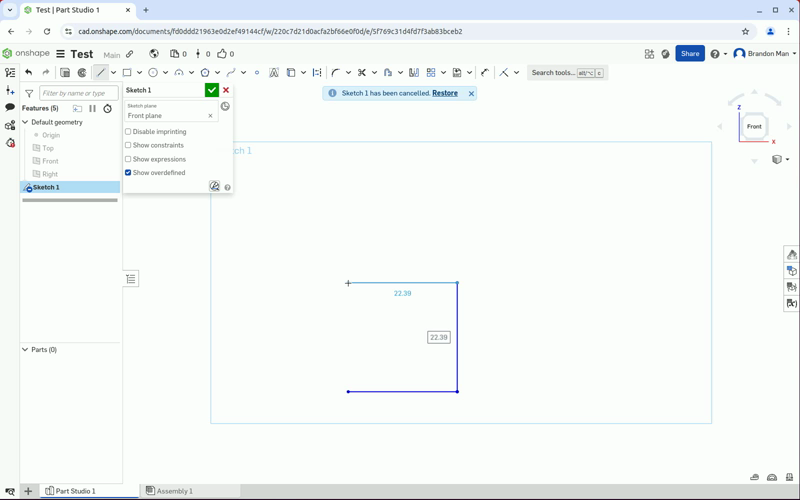
key_down(shift)
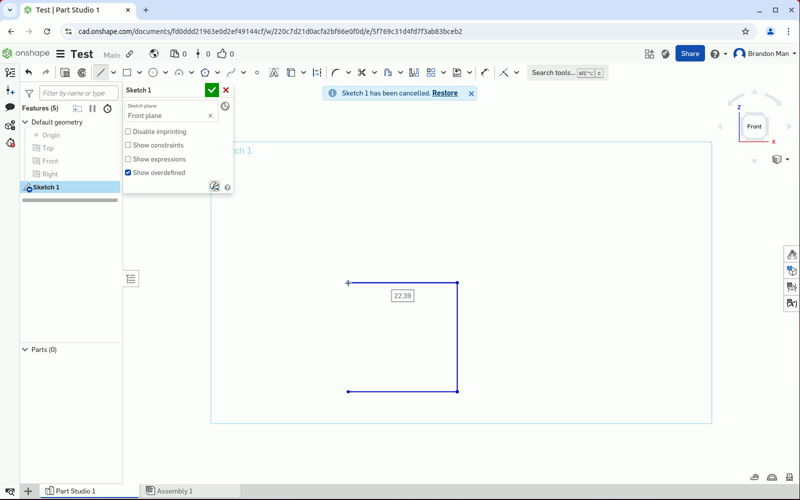
mouse_move(348, 391)
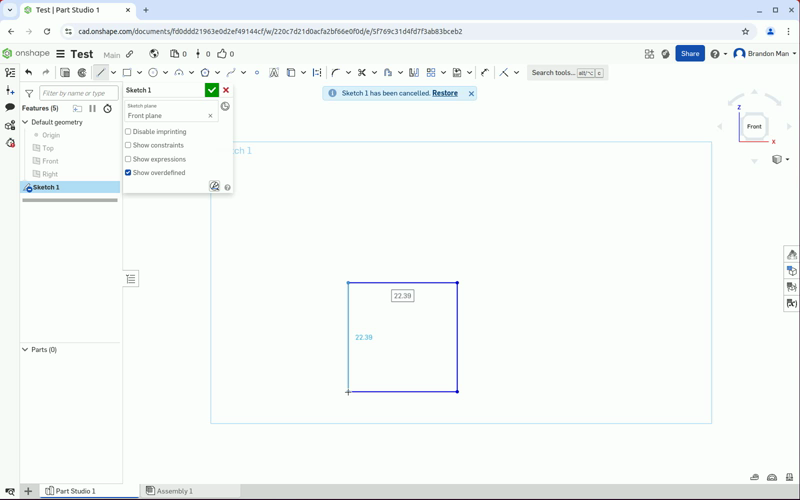
key_up(shift)
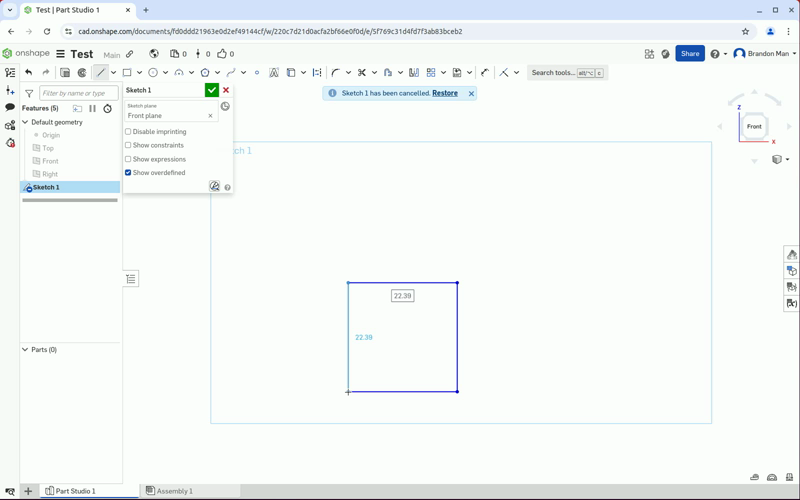
click(348, 391)
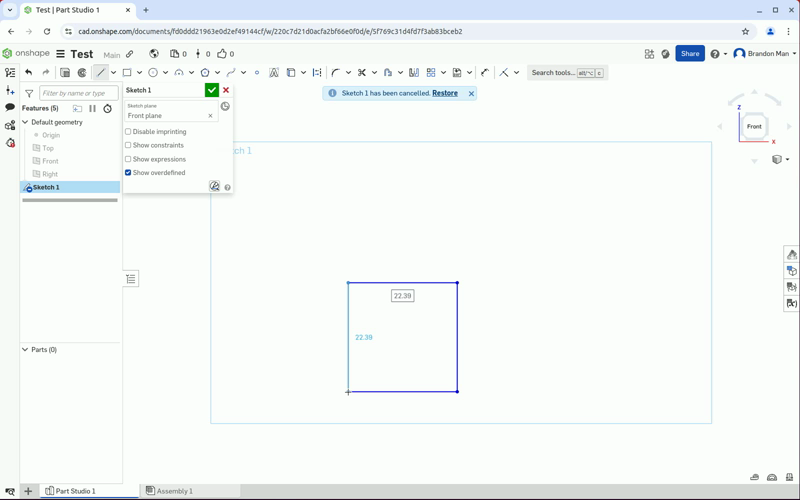
key(esc)
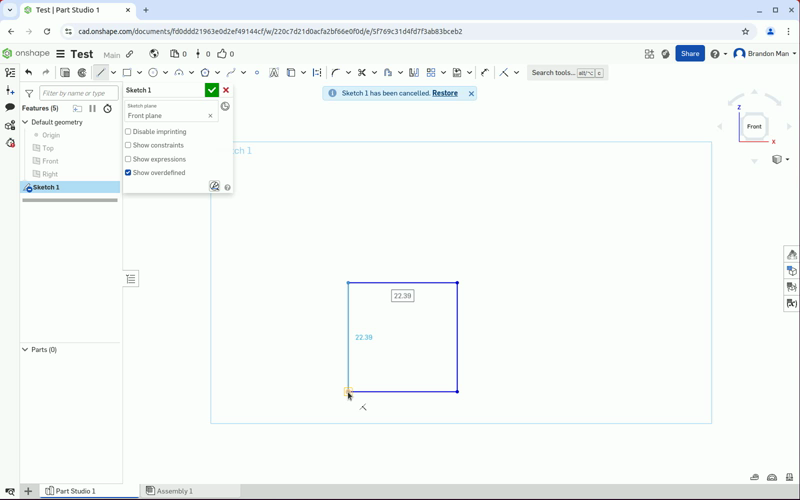
mouse_move(422, 353)
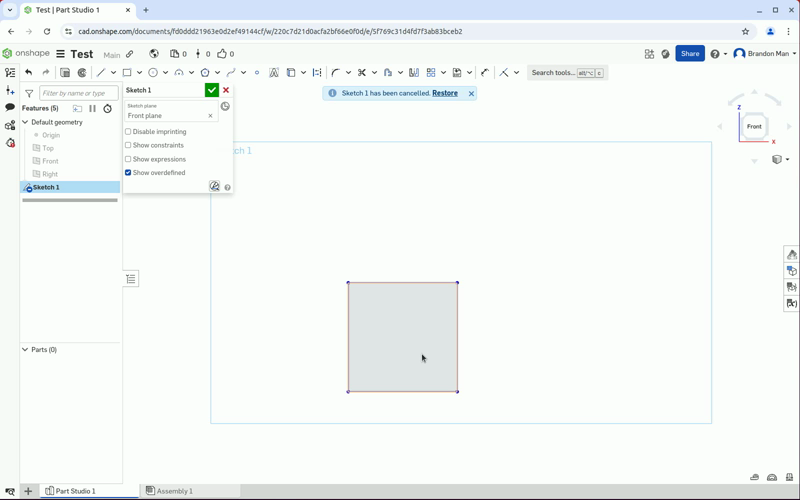
click(422, 353)
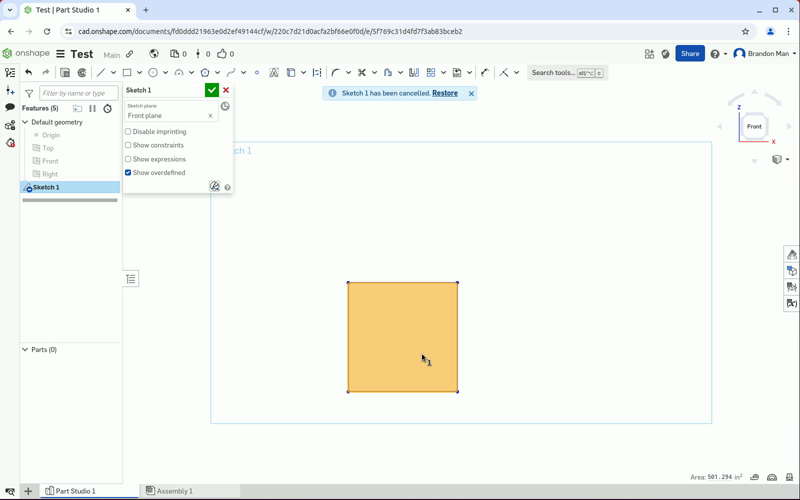
mouse_move(73, 352)
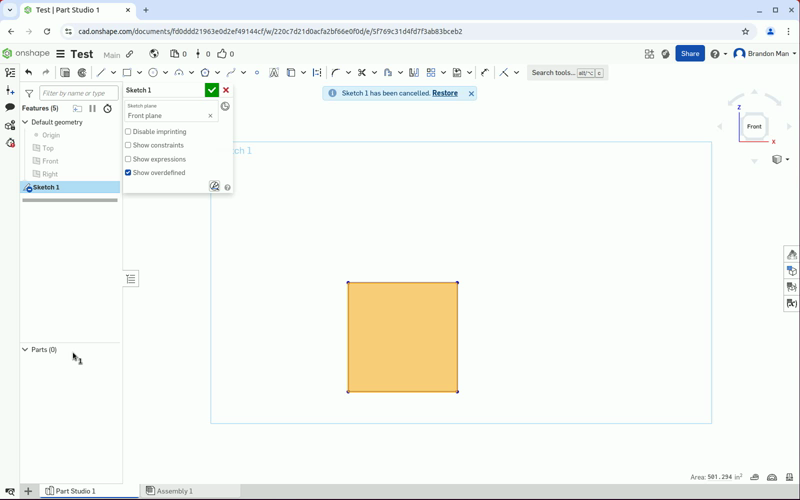
key(shift+y)
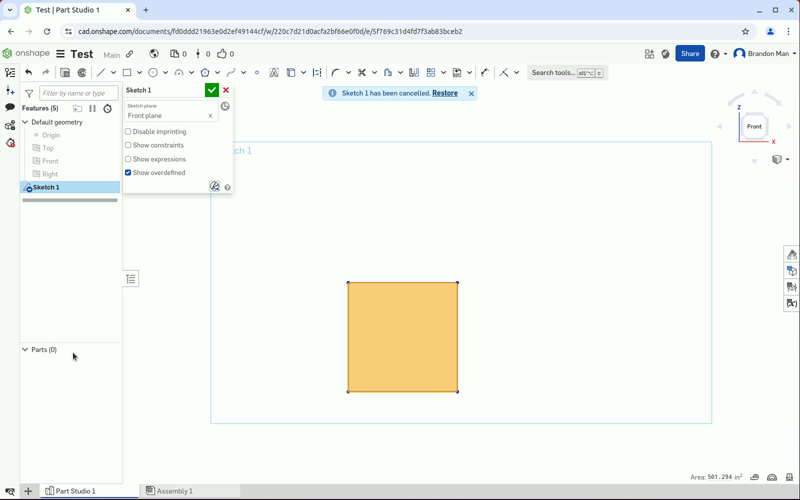
key(shift+e)
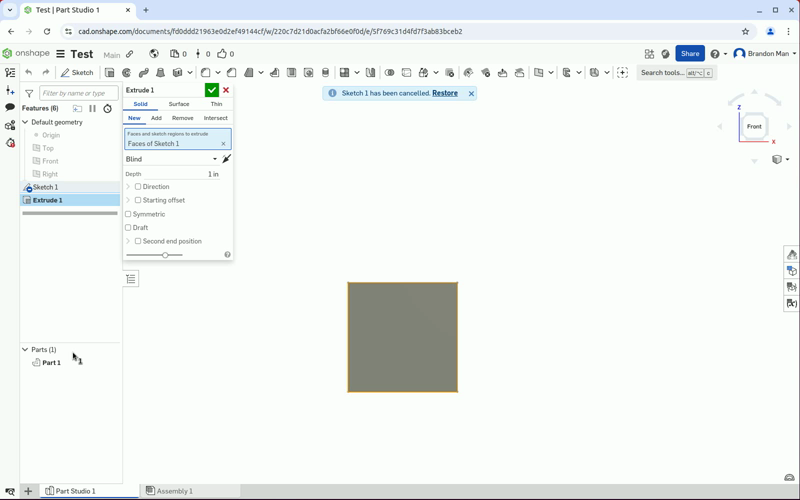
mouse_move(143, 106)
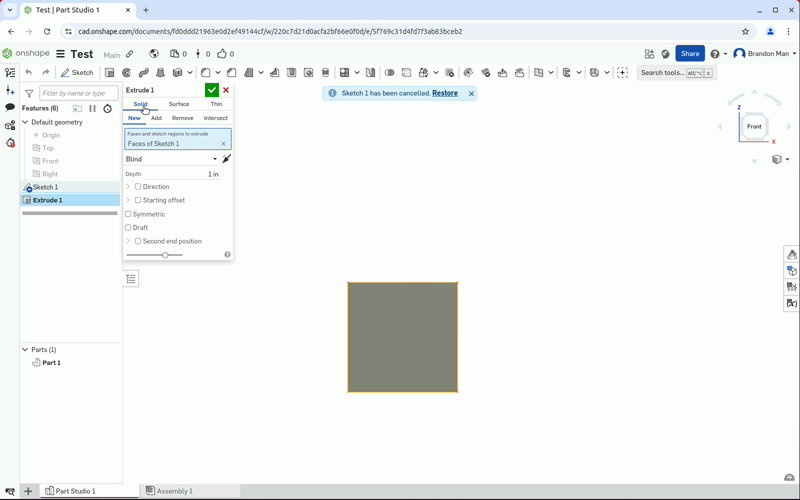
click(143, 106)
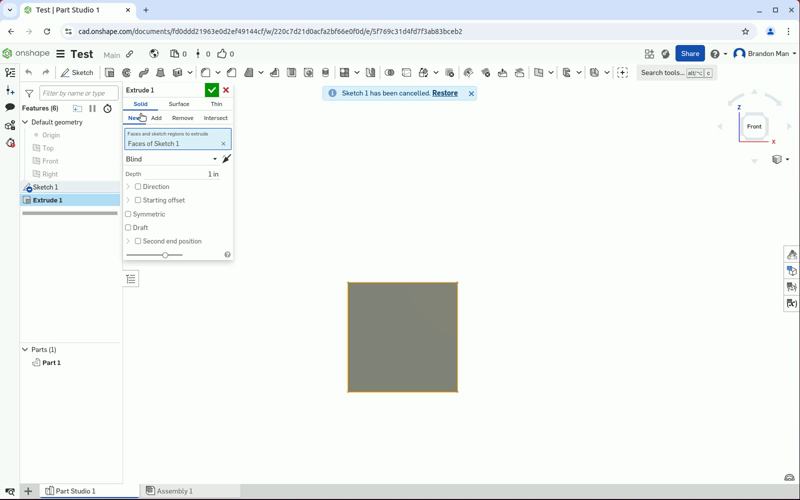
mouse_move(137, 120)
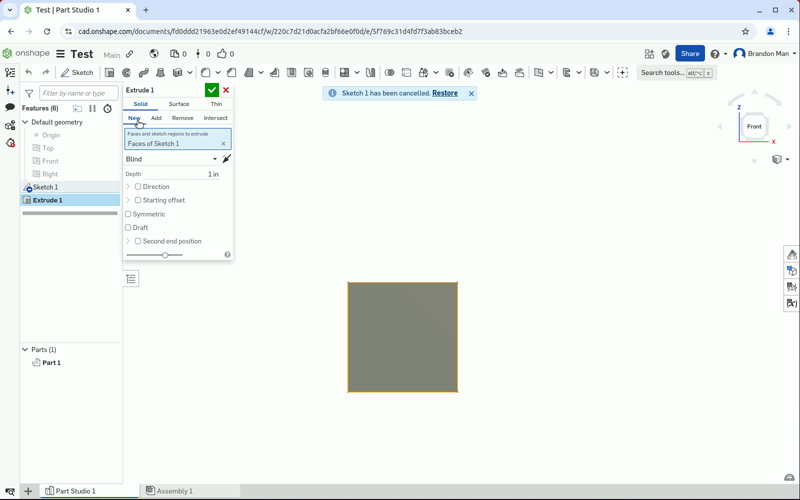
click(137, 120)
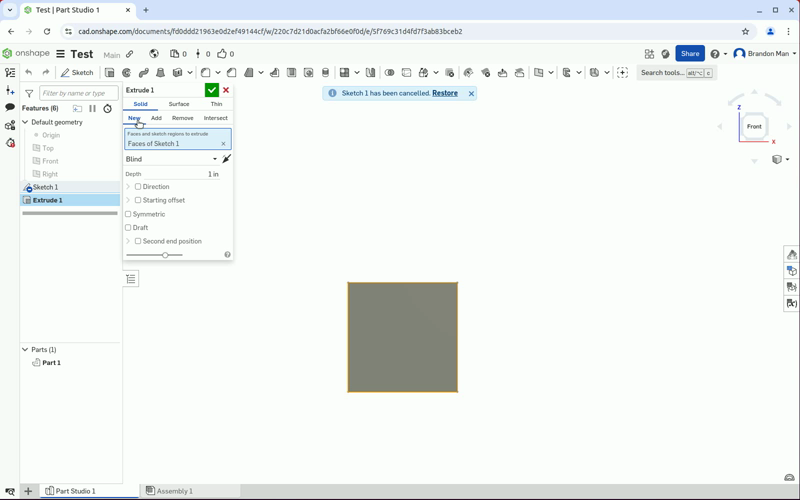
key(tab, 4)
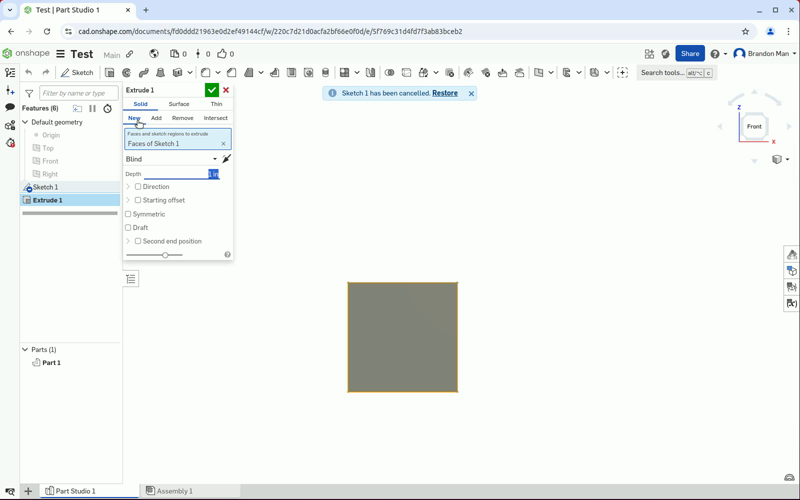
text(4.574)
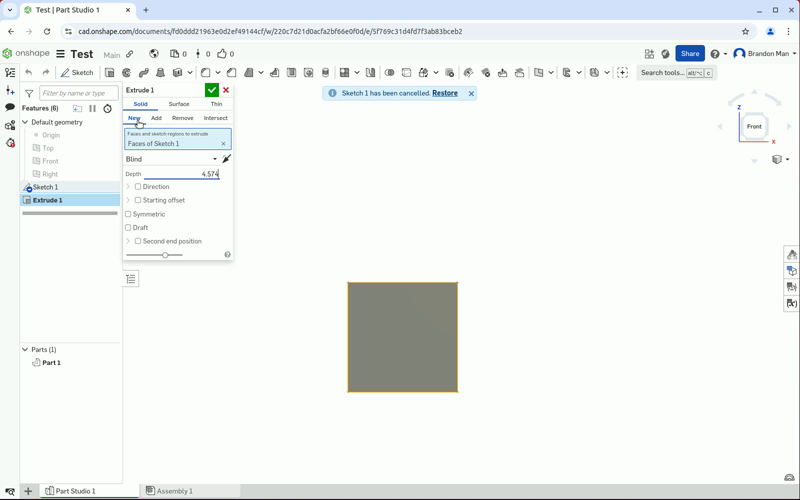
key(enter)
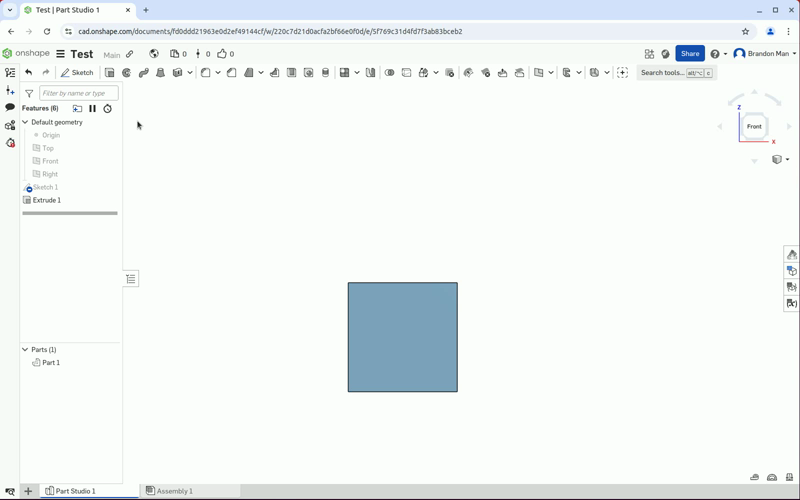
key(shift+h)
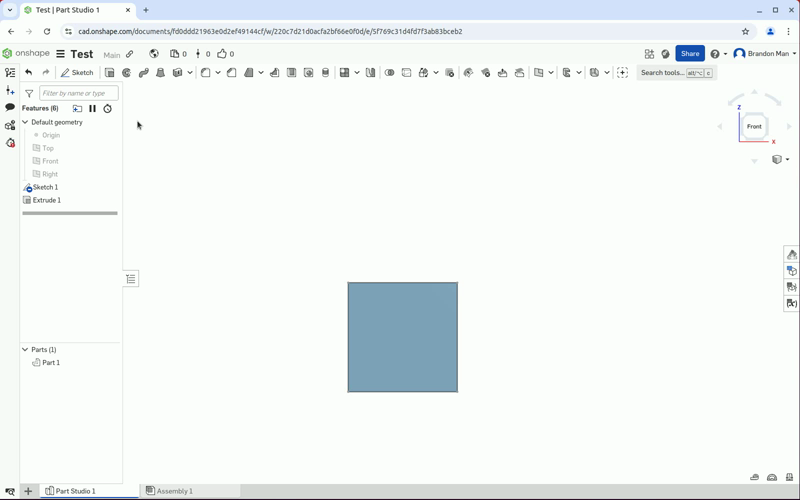
key(shift+h)
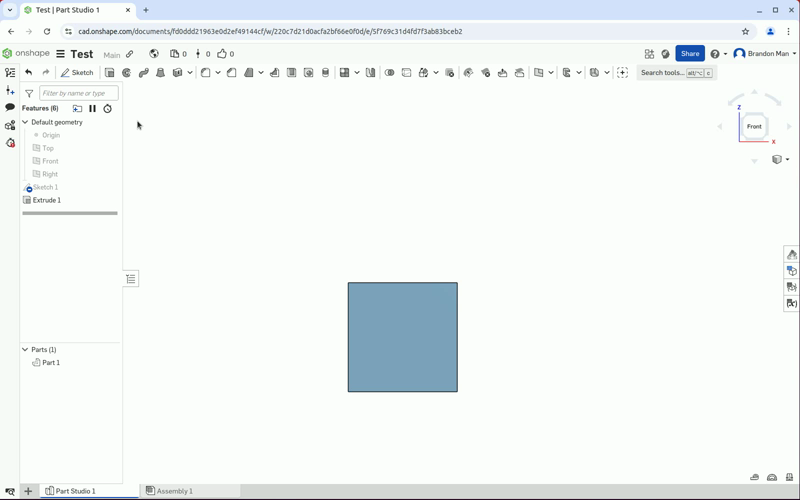
mouse_move(73, 189)
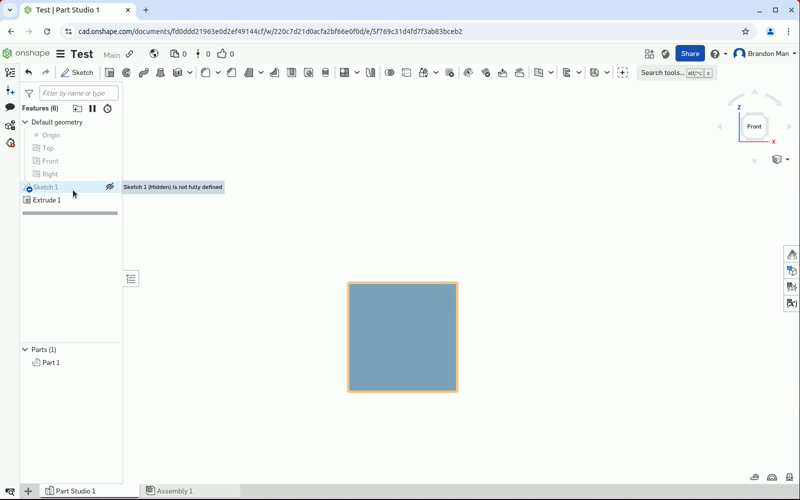
click(73, 189)
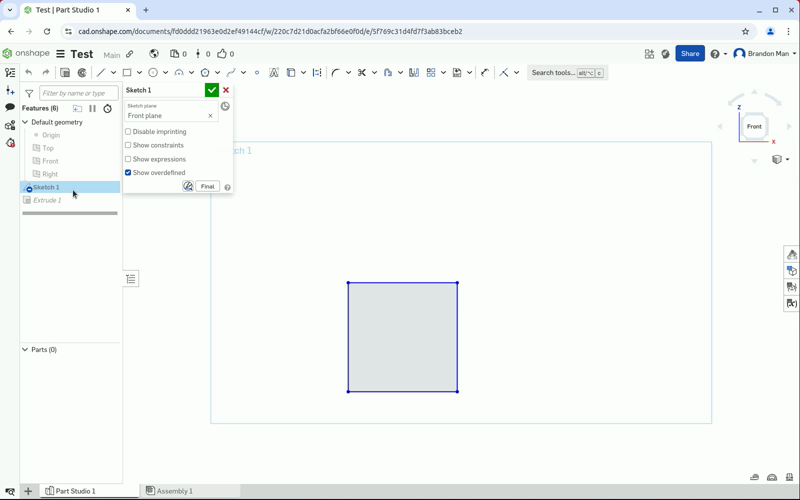
mouse_move(229, 92)
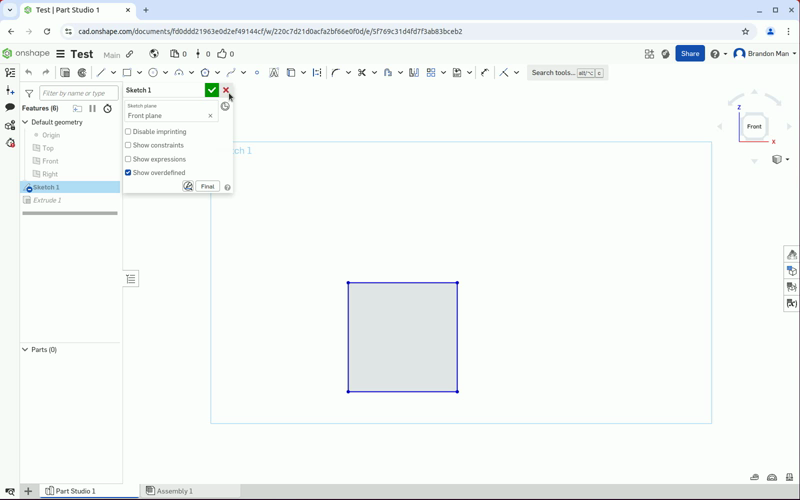
click(229, 92)
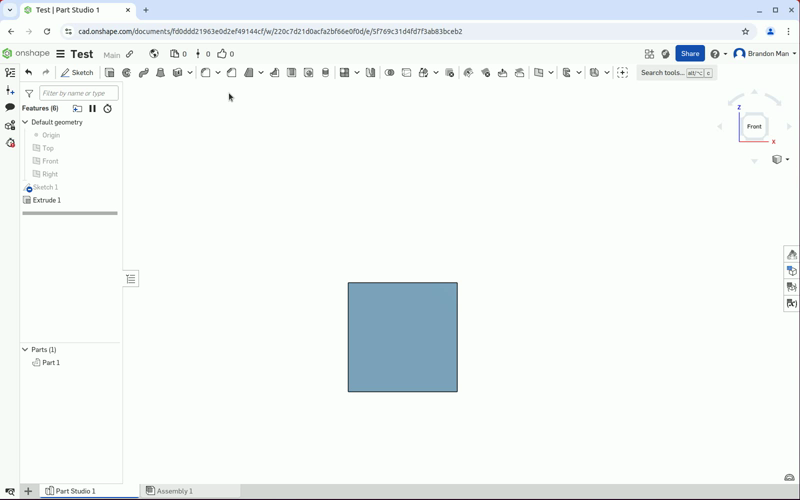
mouse_move(541, 75)
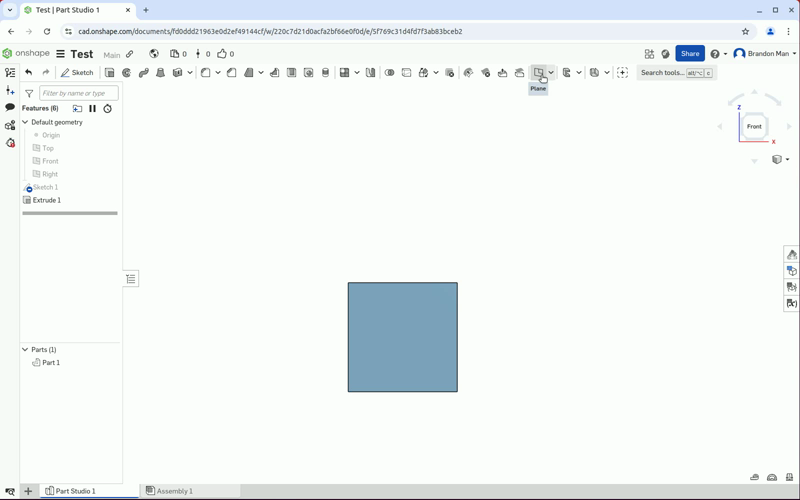
click(541, 75)
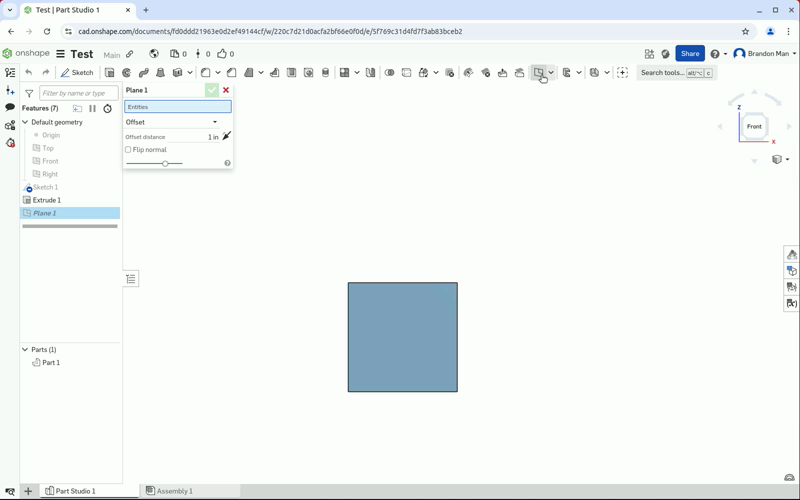
mouse_move(73, 163)
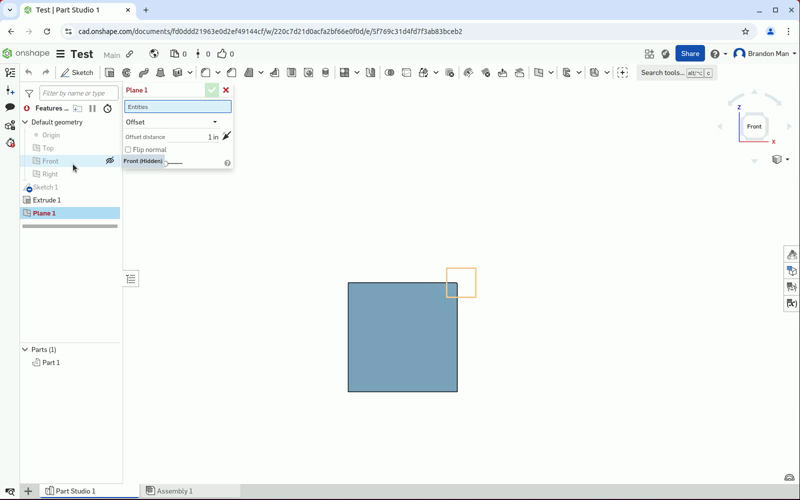
click(73, 163)
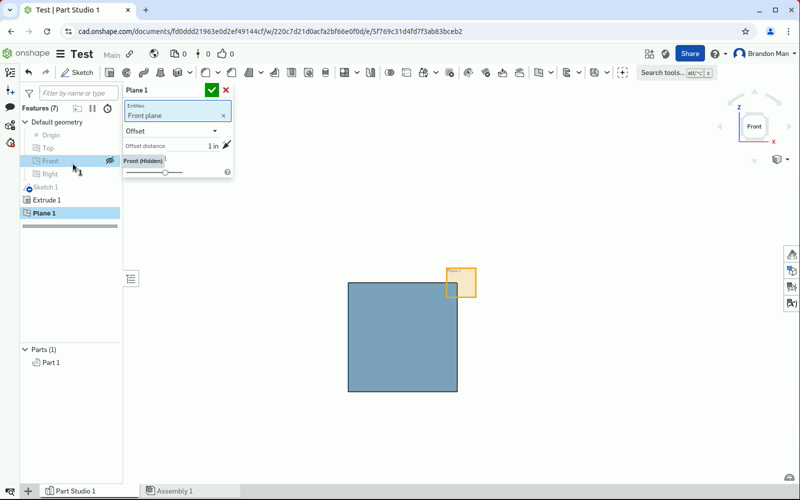
key(tab, 2)
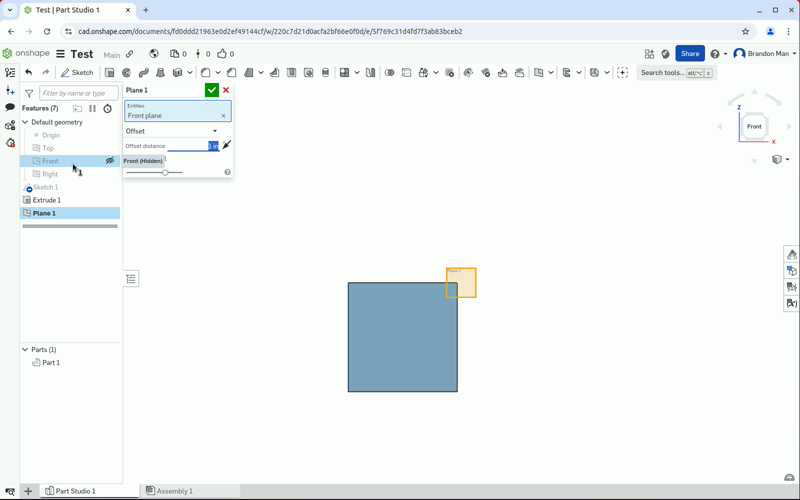
text(4.56)
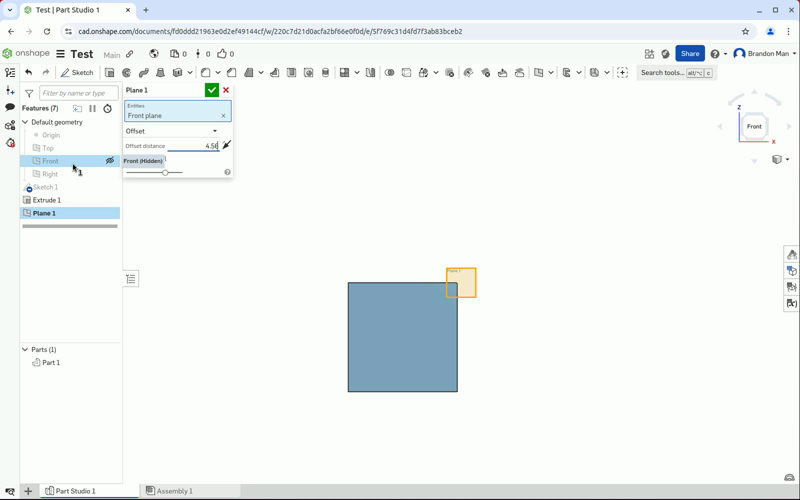
key(enter, 2)
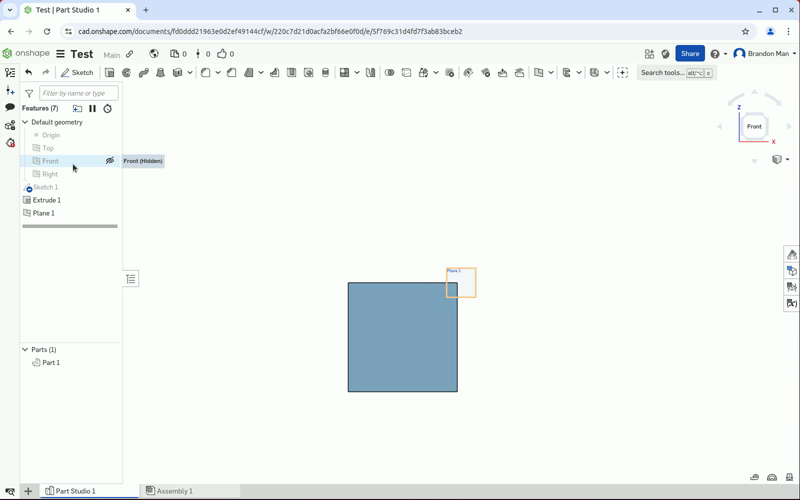
key(shift+s)
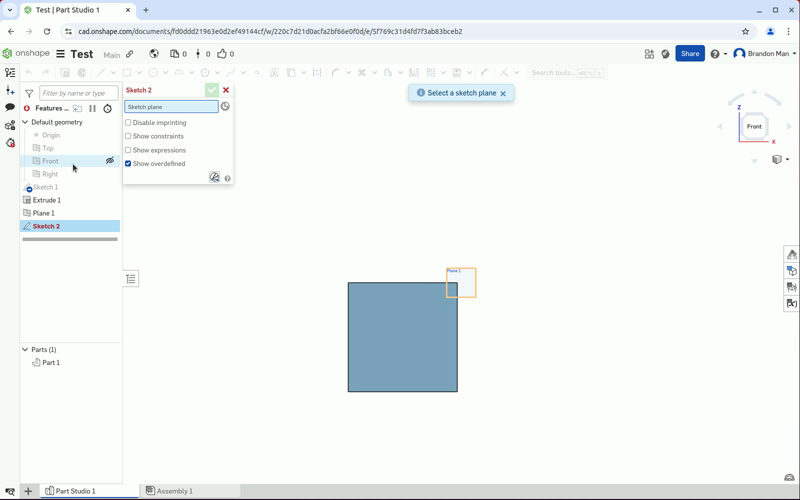
mouse_move(73, 215)
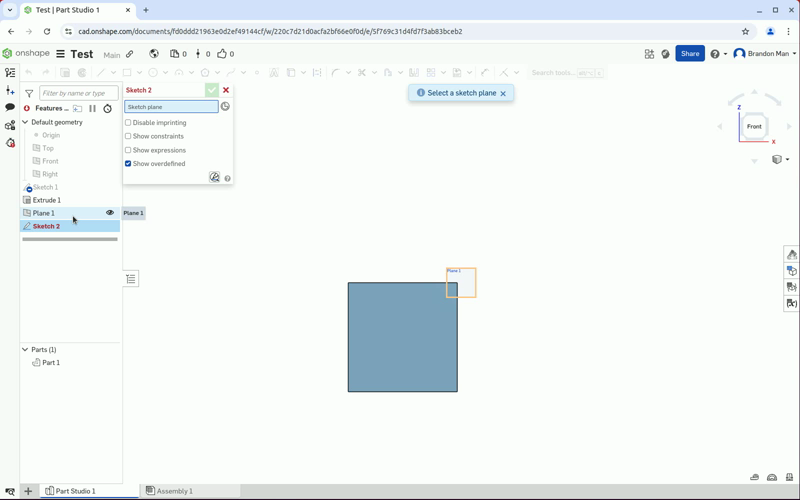
click(73, 215)
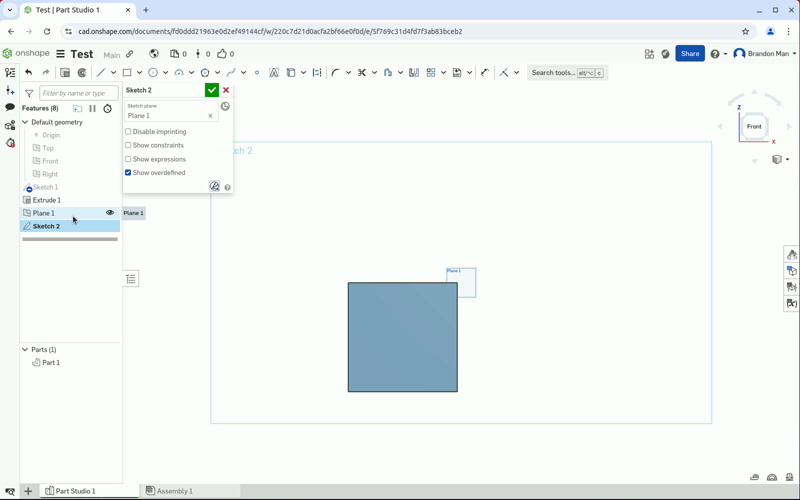
mouse_move(73, 352)
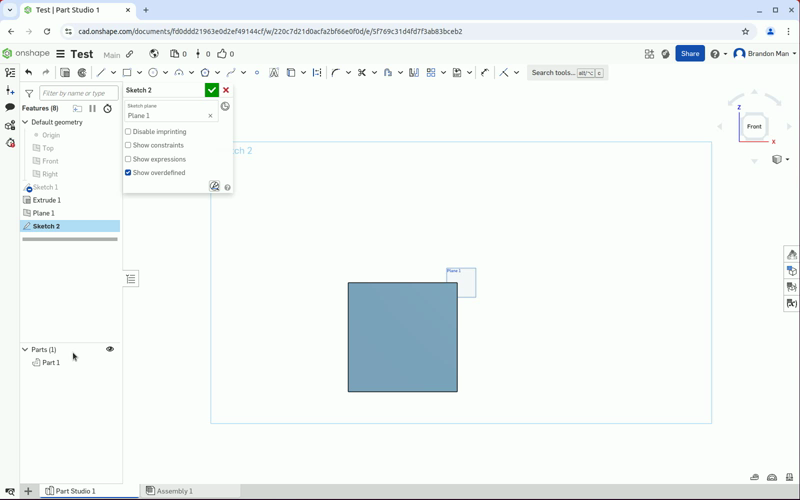
key(y)
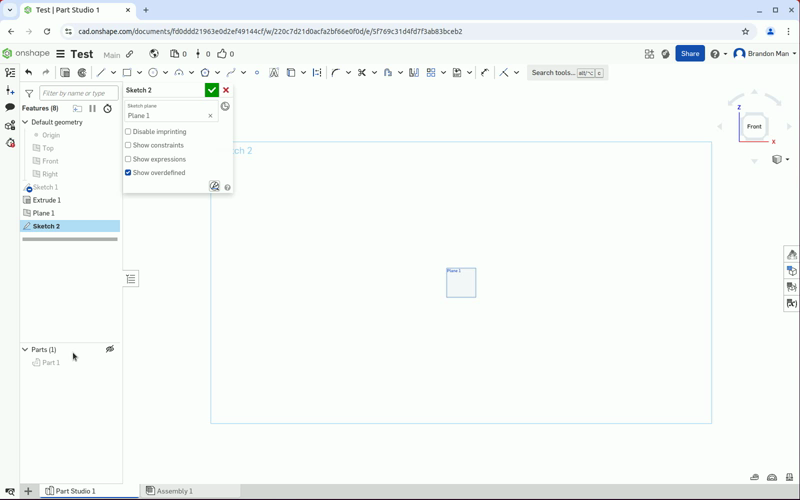
key(l)
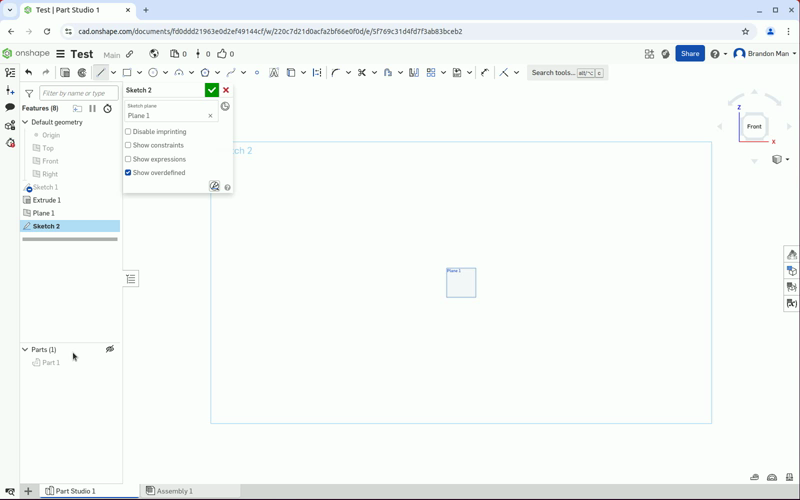
key_down(shift)
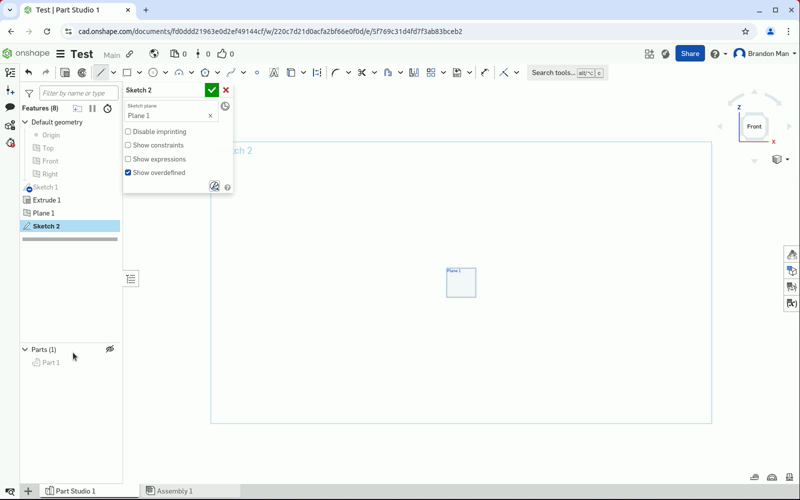
mouse_move(355, 384)
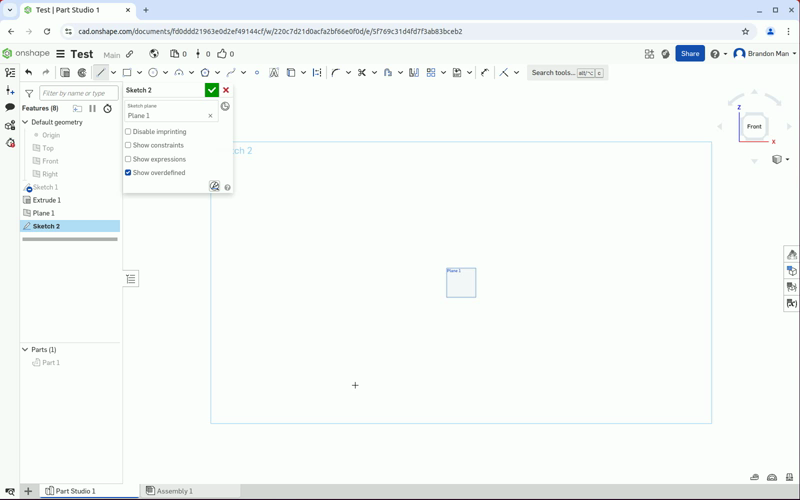
click(355, 384)
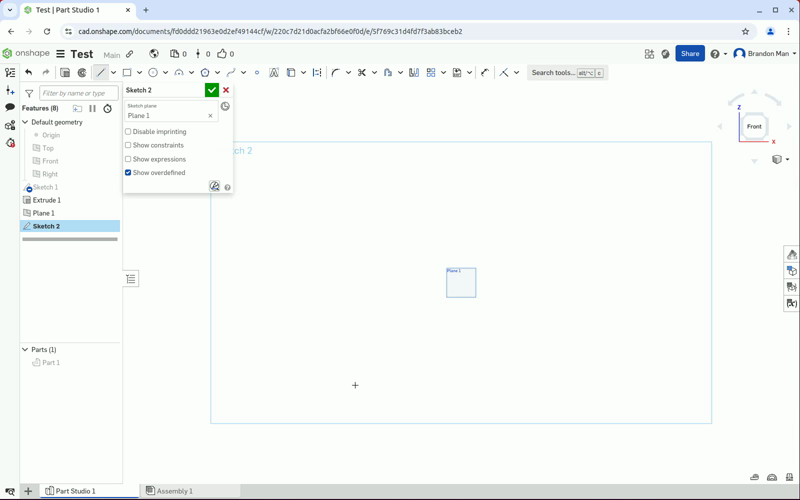
key_up(shift)
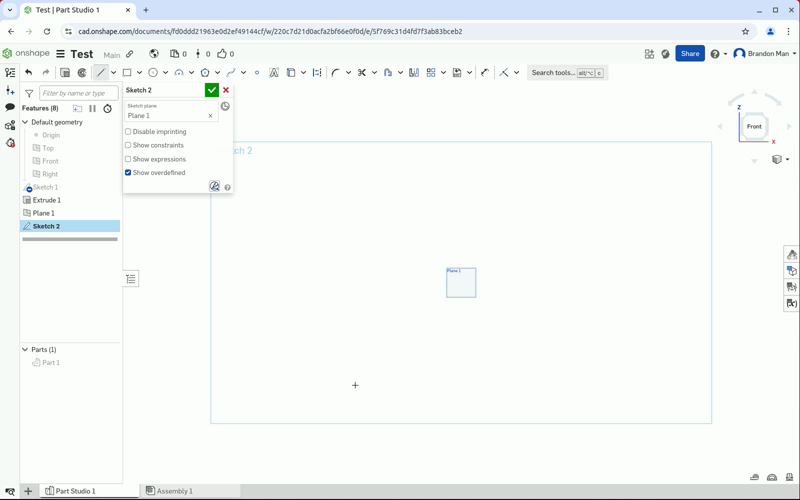
key_down(shift)
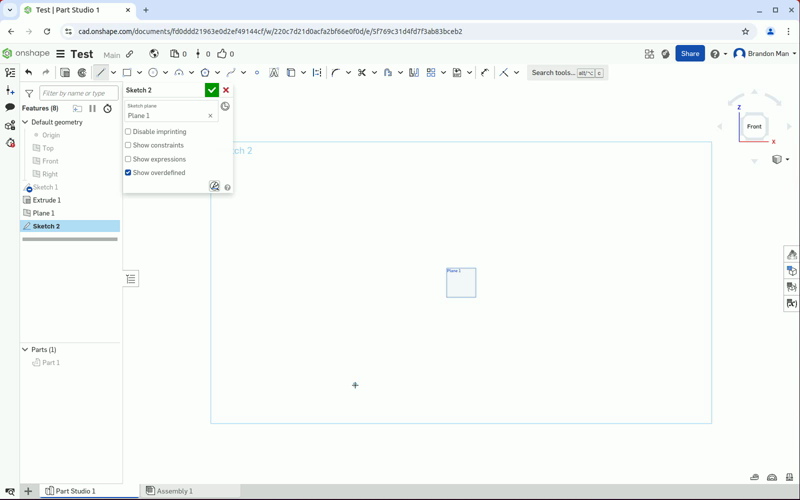
mouse_move(451, 384)
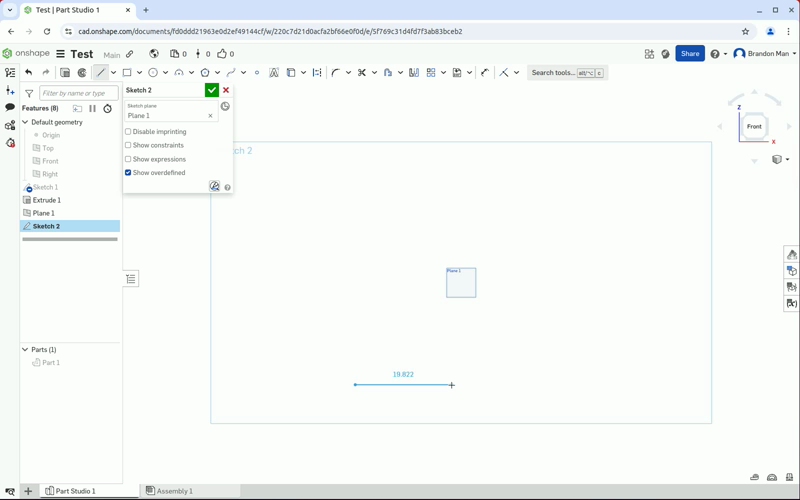
click(451, 384)
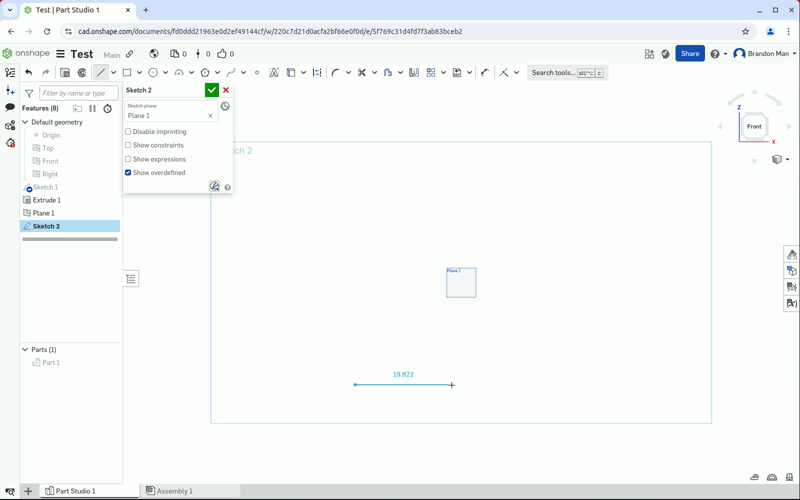
key_up(shift)
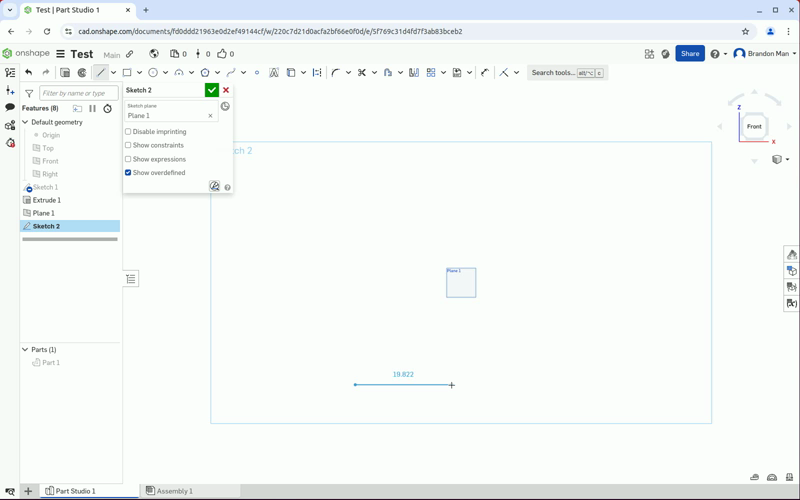
key_down(shift)
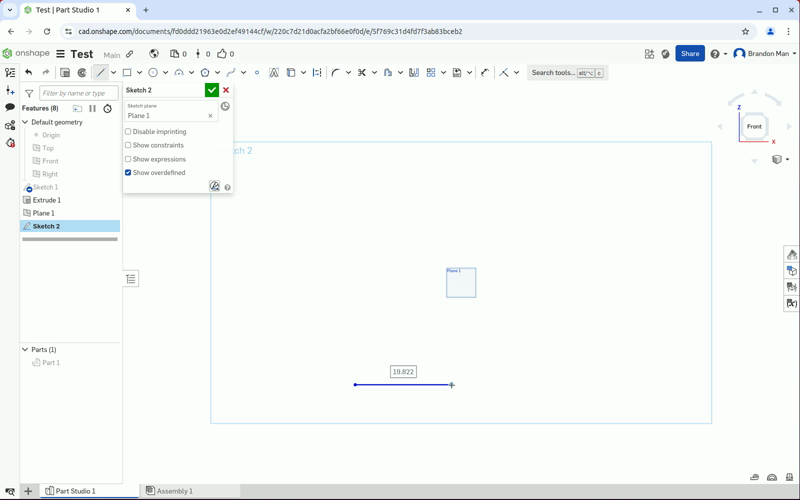
mouse_move(451, 288)
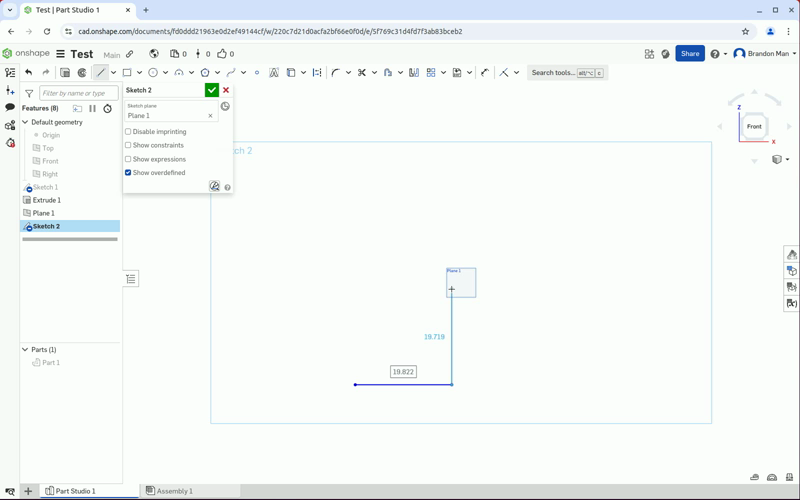
click(451, 288)
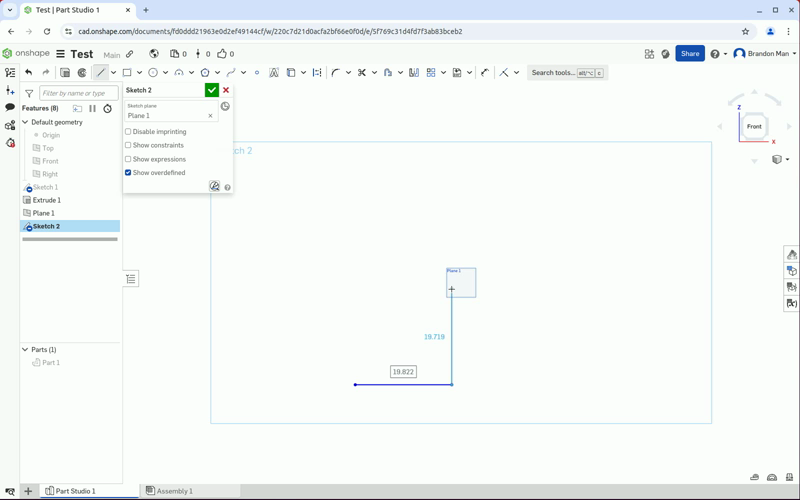
key_up(shift)
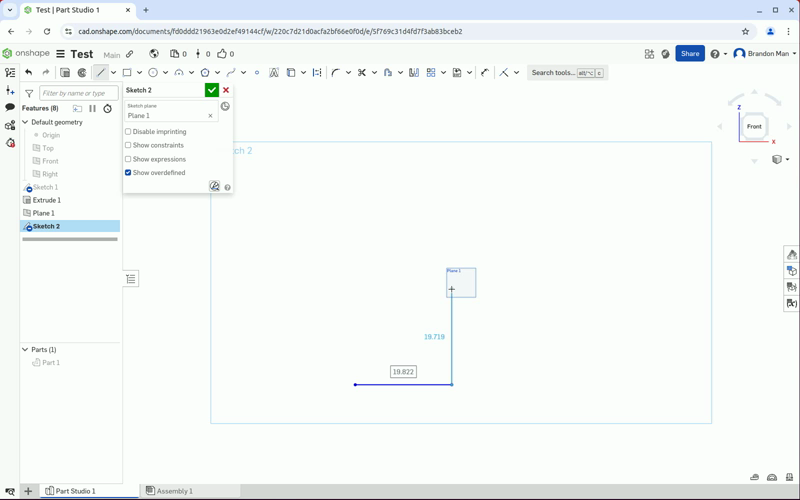
key_down(shift)
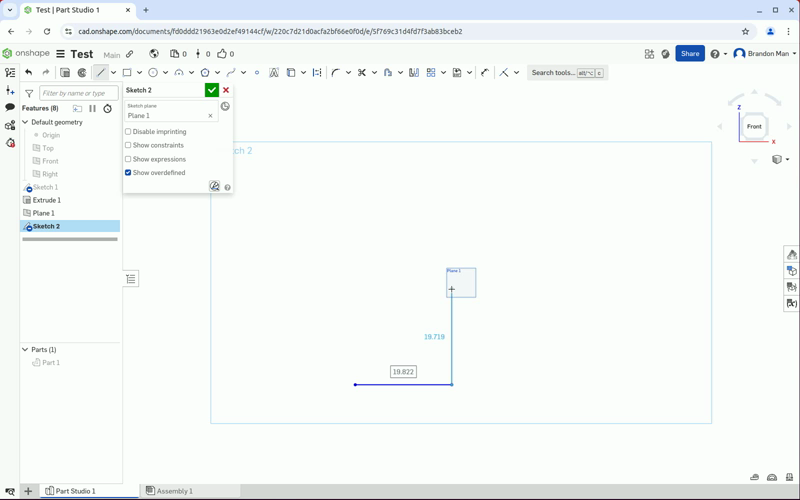
mouse_move(355, 288)
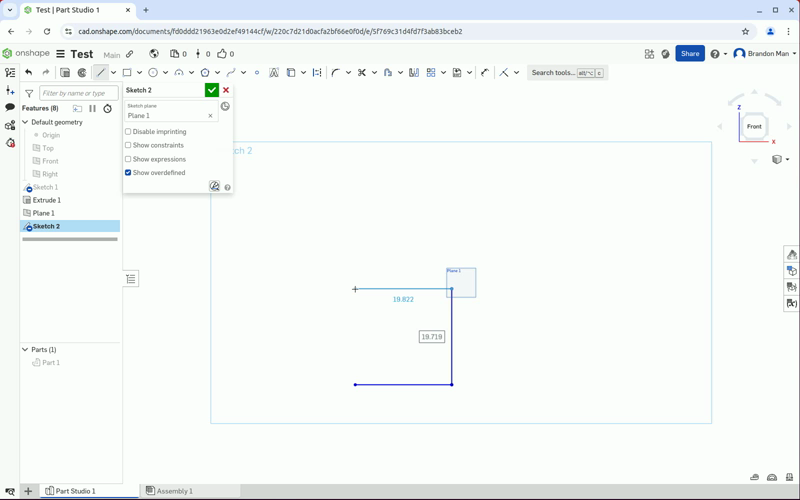
click(355, 288)
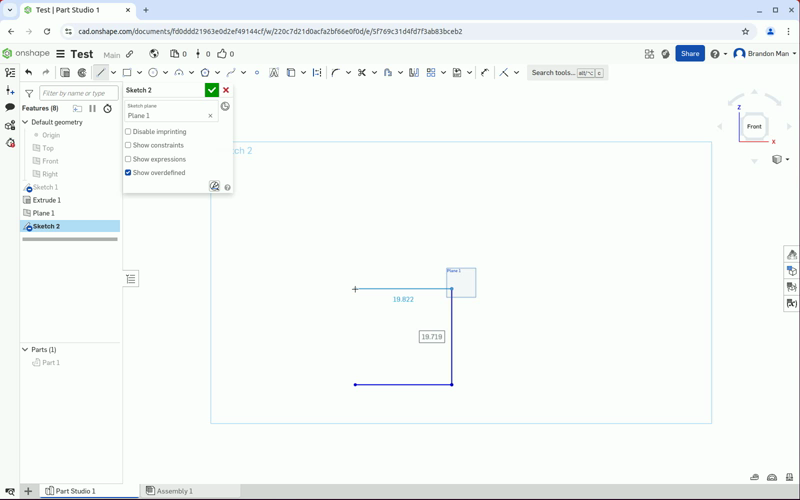
key_up(shift)
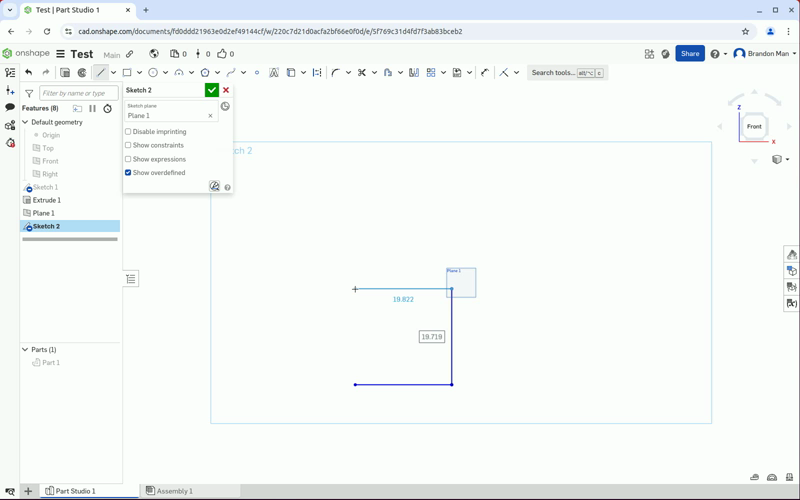
key_down(shift)
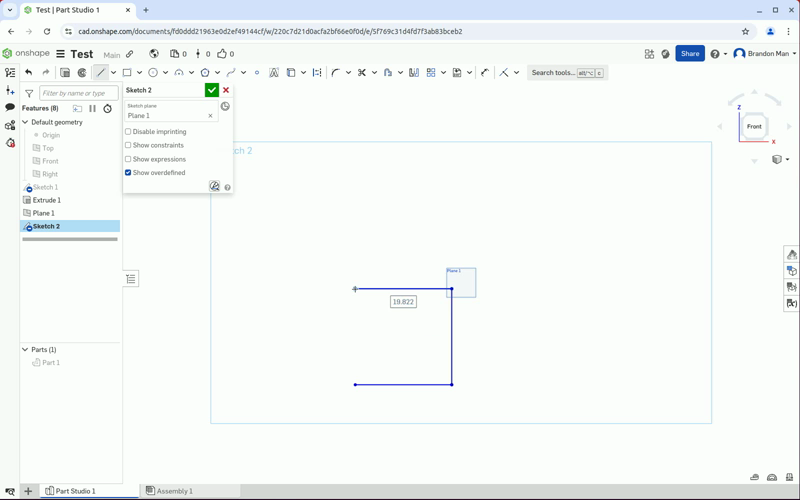
mouse_move(355, 384)
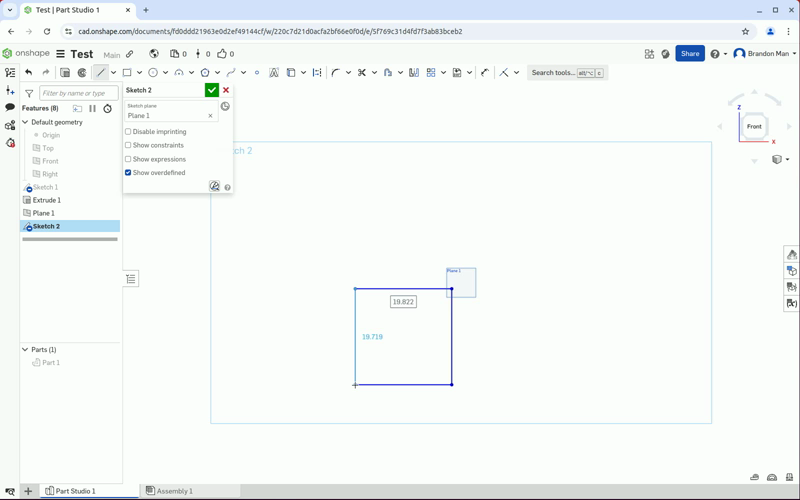
key_up(shift)
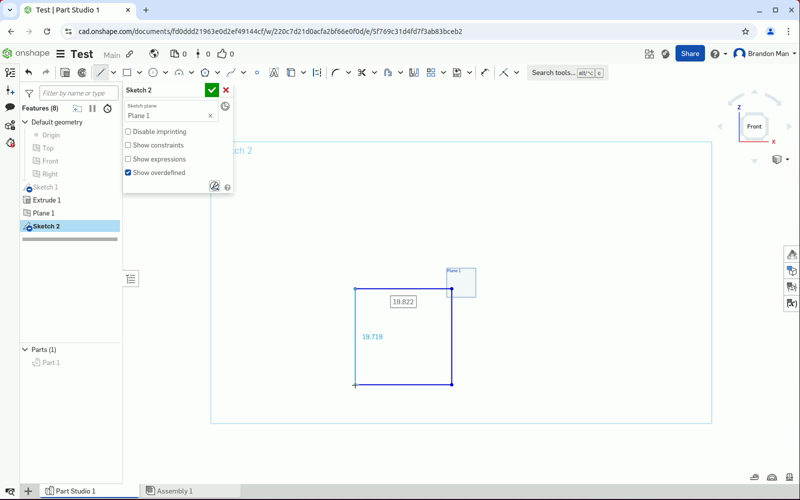
click(355, 384)
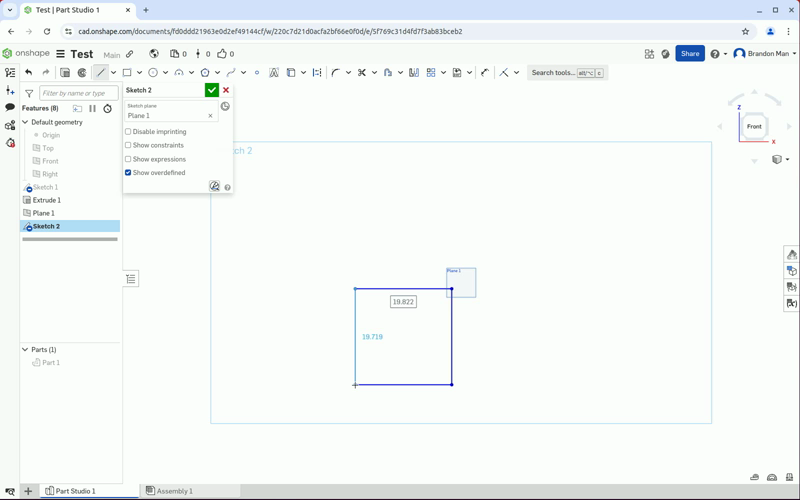
key(esc)
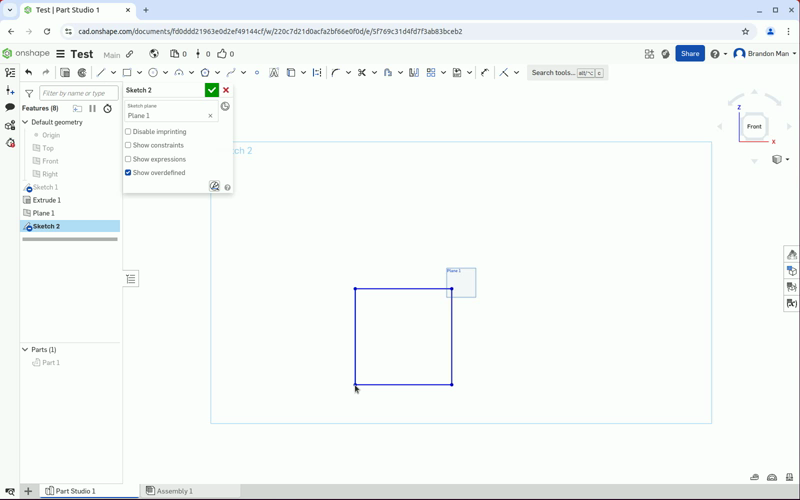
mouse_move(384, 372)
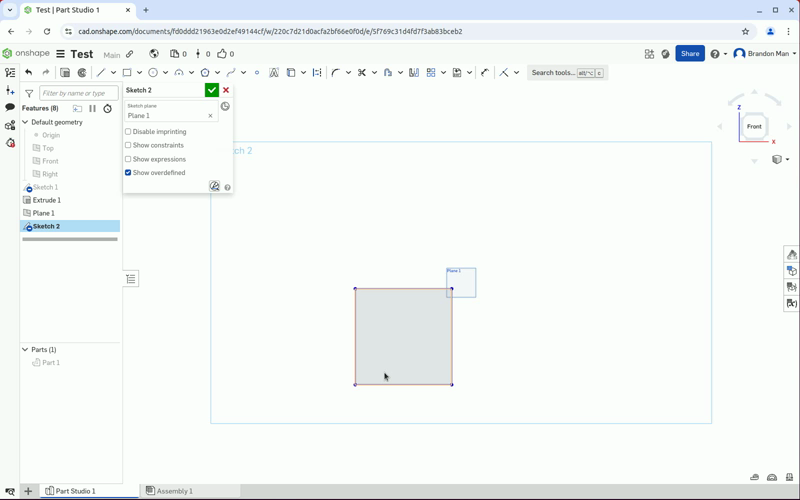
click(384, 372)
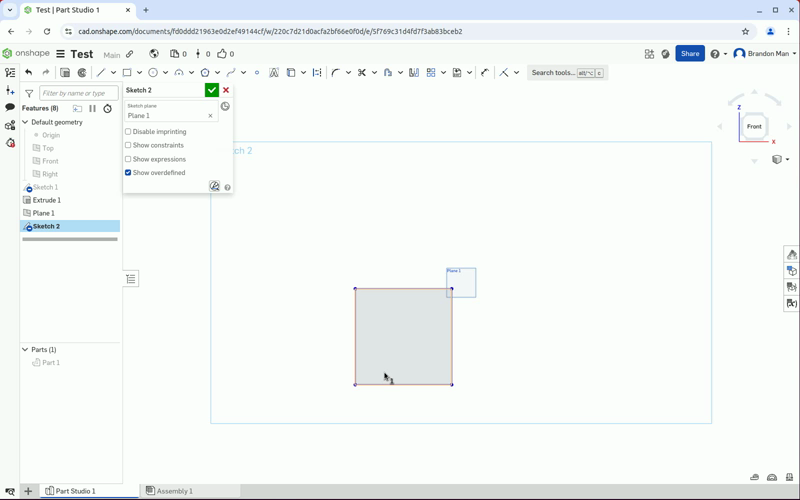
mouse_move(73, 352)
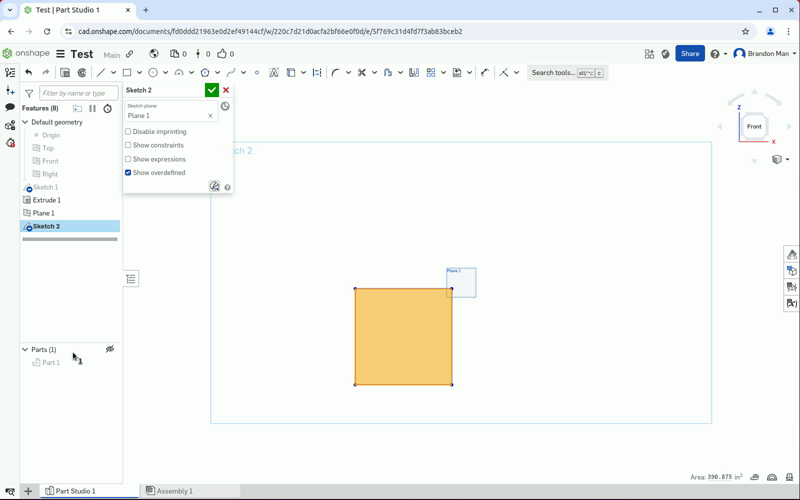
key(shift+y)
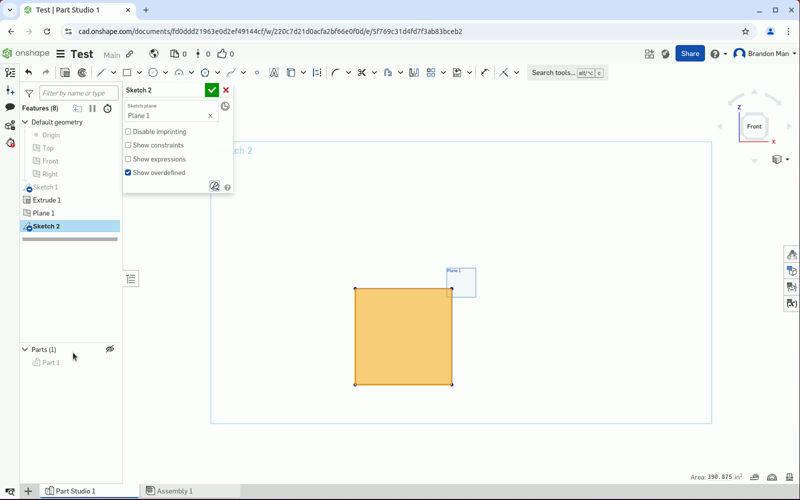
key(shift+e)
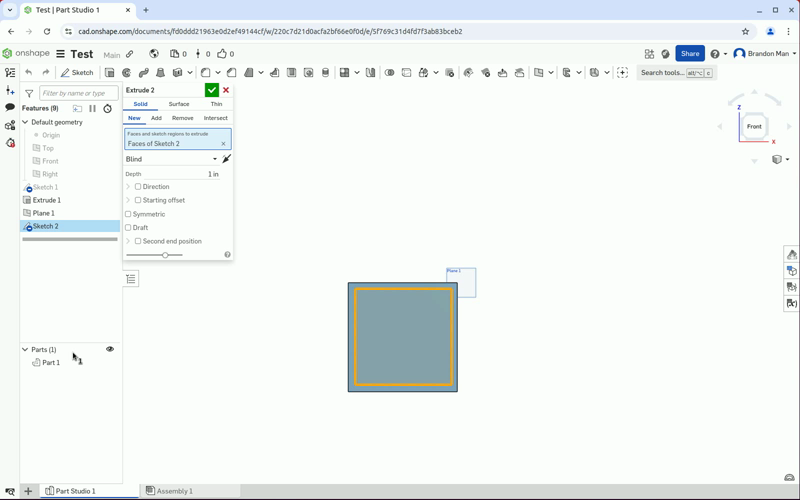
mouse_move(143, 106)
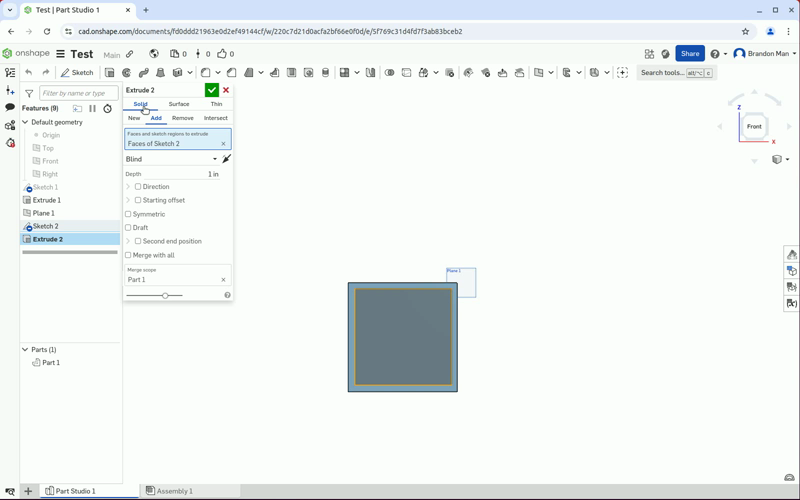
click(143, 106)
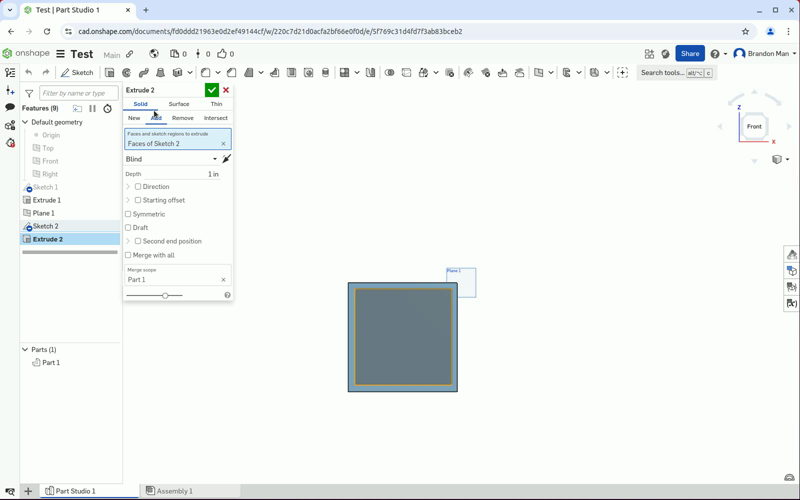
mouse_move(186, 120)
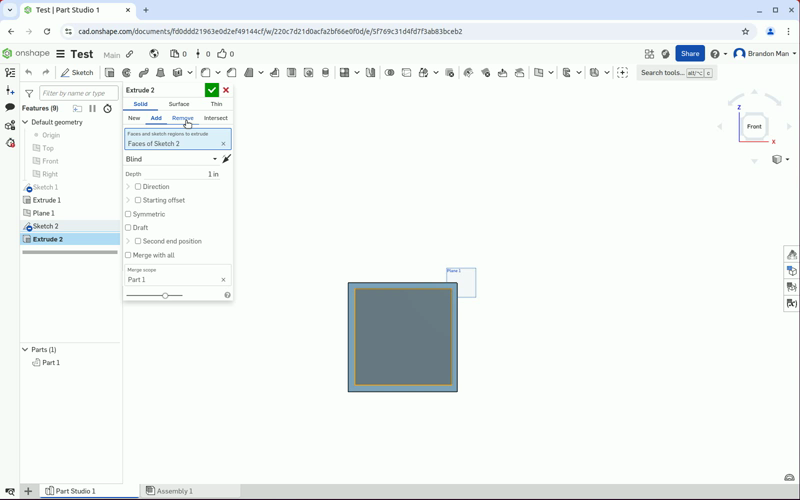
click(186, 120)
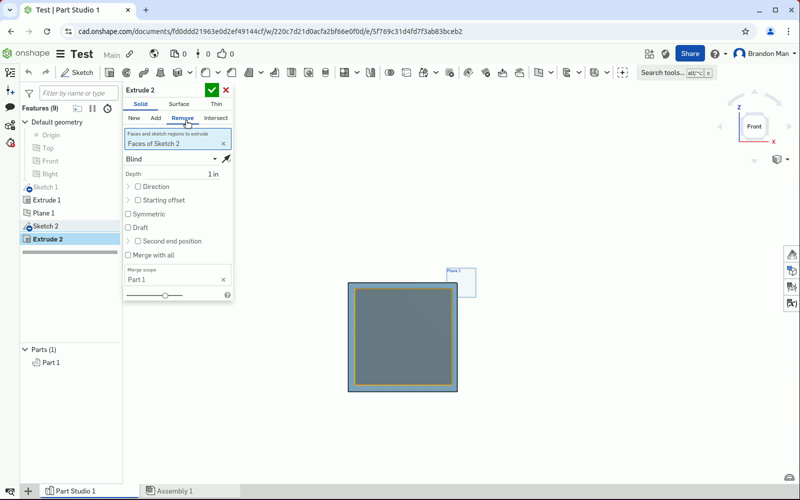
key(tab, 4)
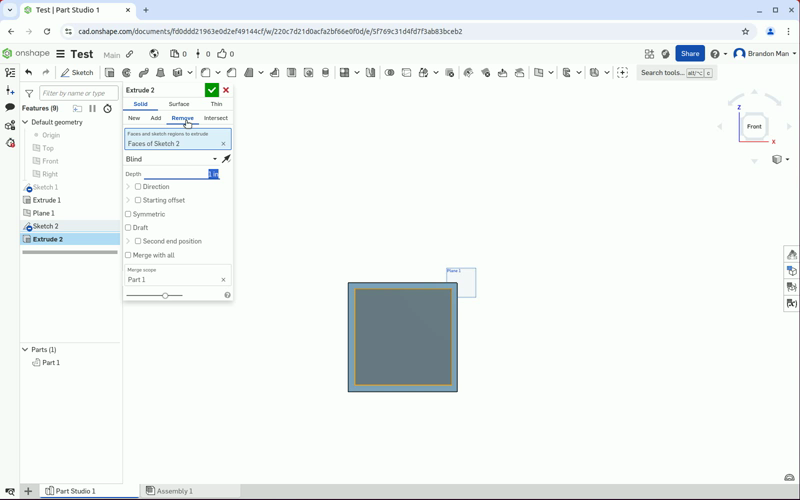
text(22.386)
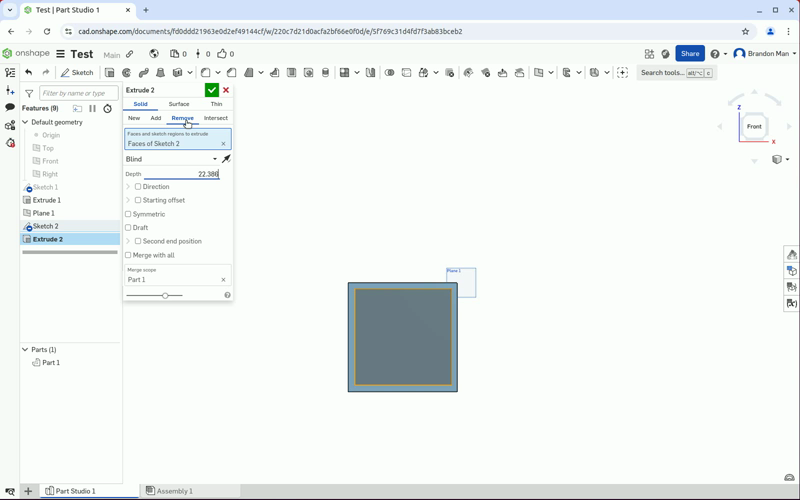
key(tab, 3)
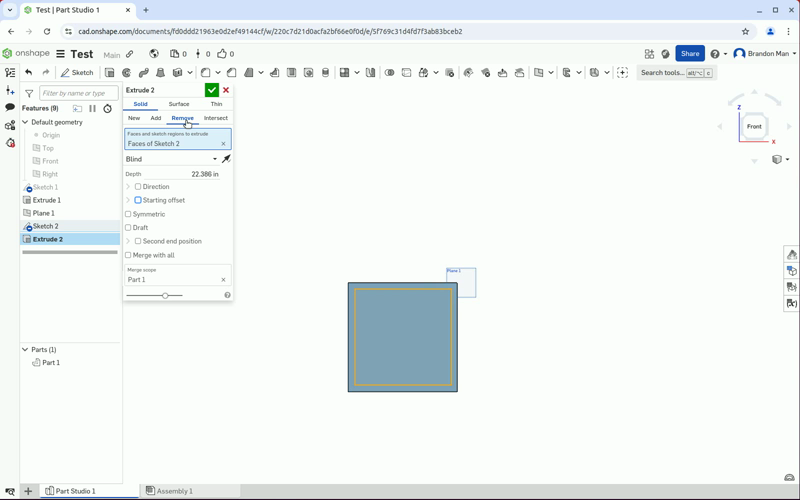
key(tab, 2)
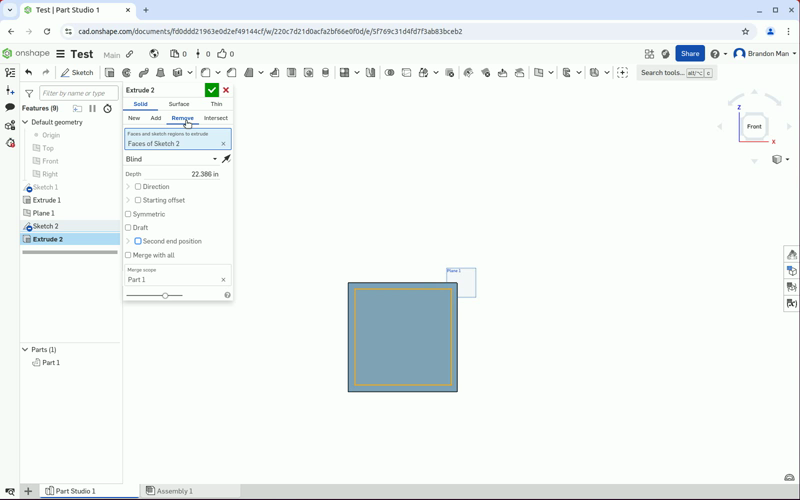
key(space)
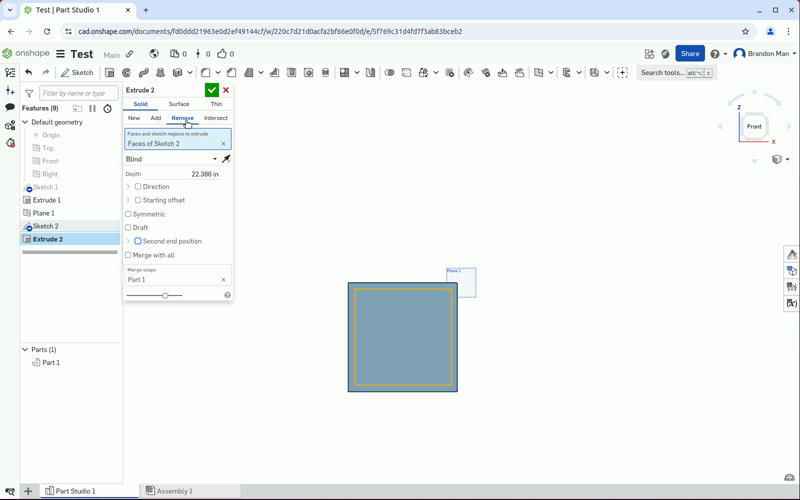
key(tab, 3)
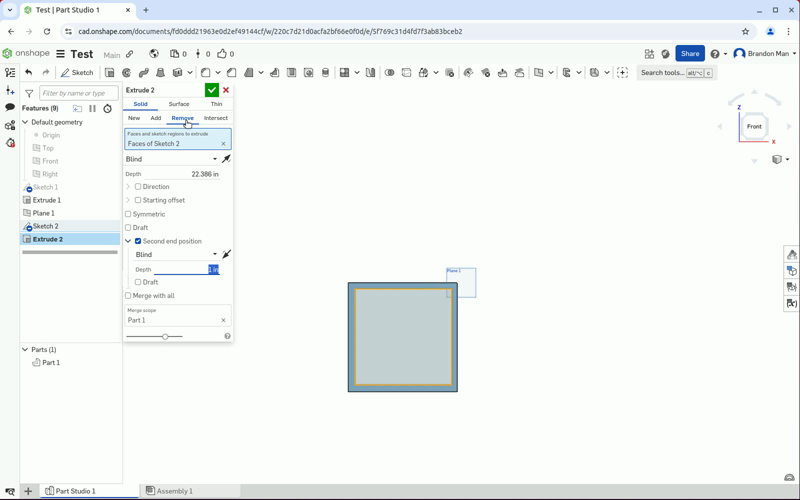
text(22.386)
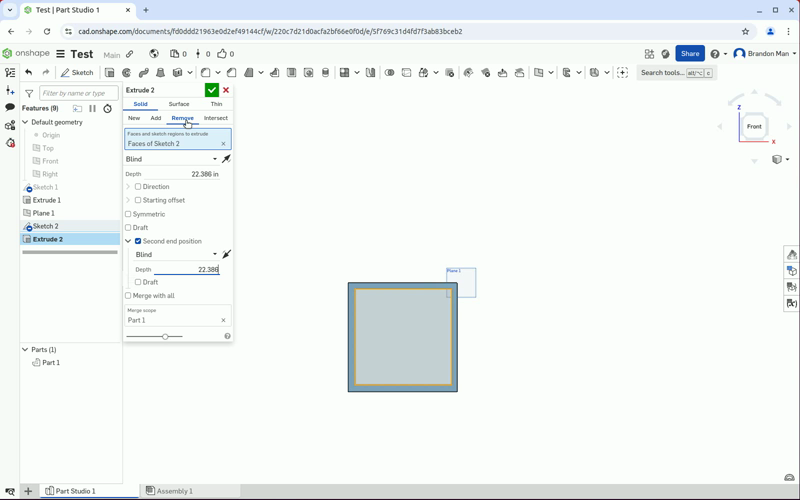
key(tab, 2)
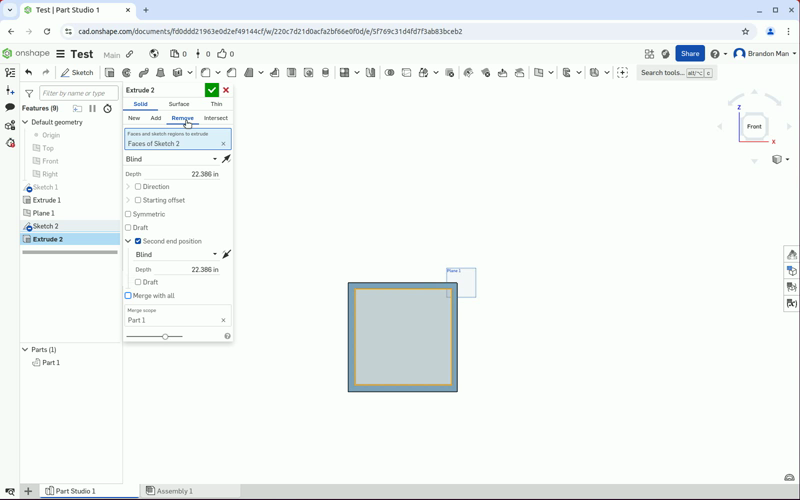
key(space)
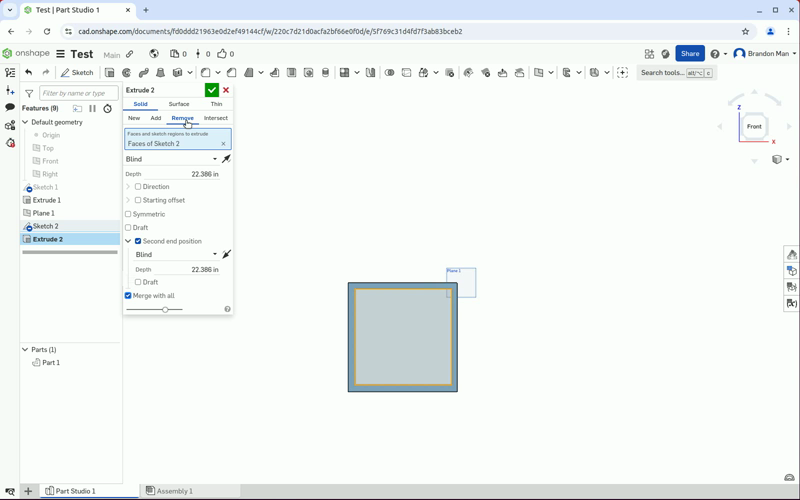
key(enter)
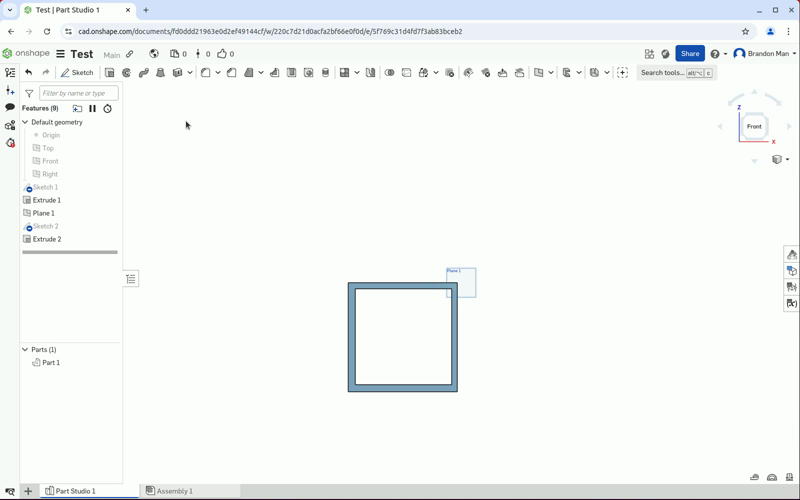
key(shift+h)
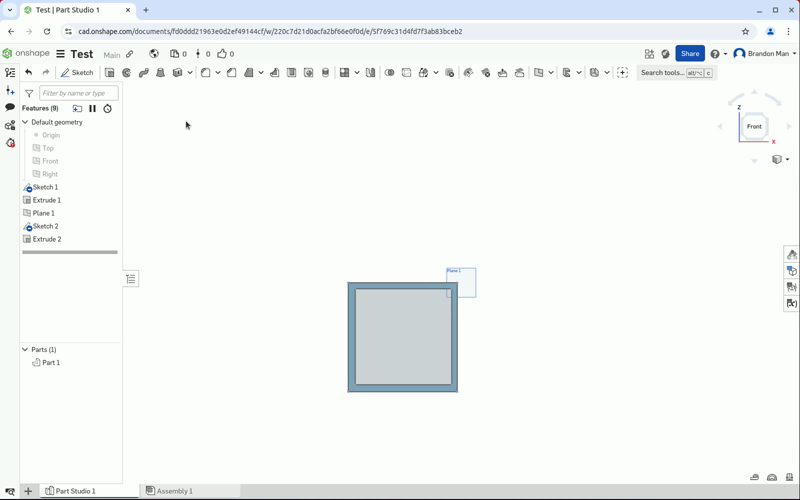
key(shift+h)
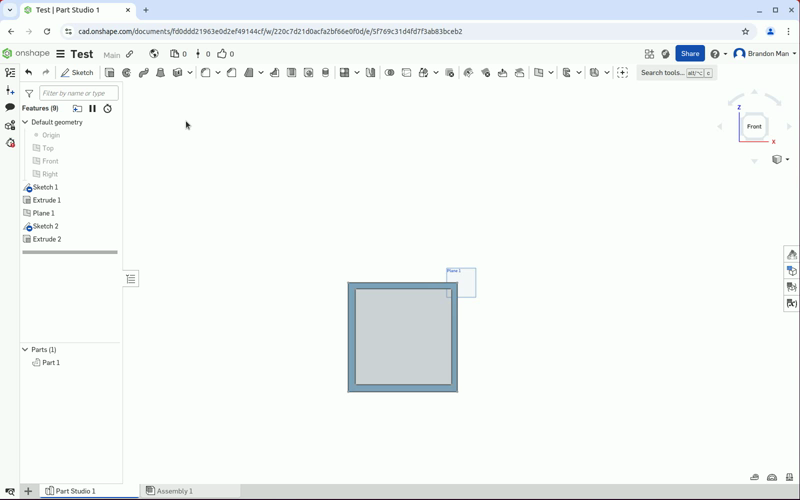
key(shift+7)
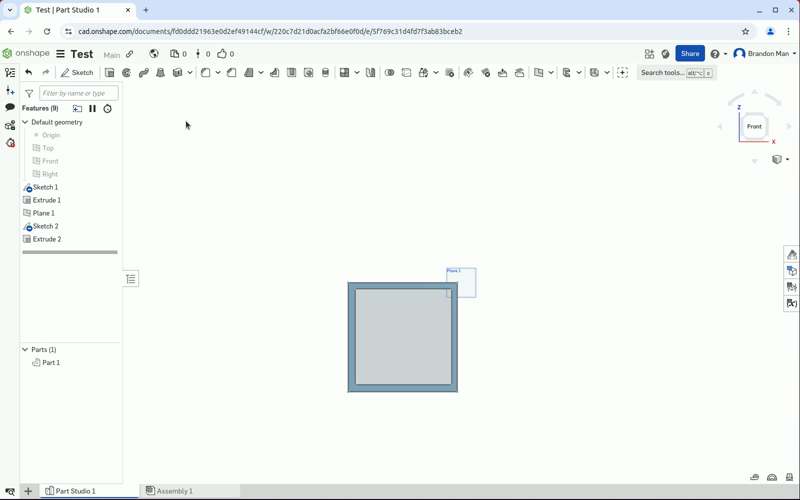
key(left, 2)
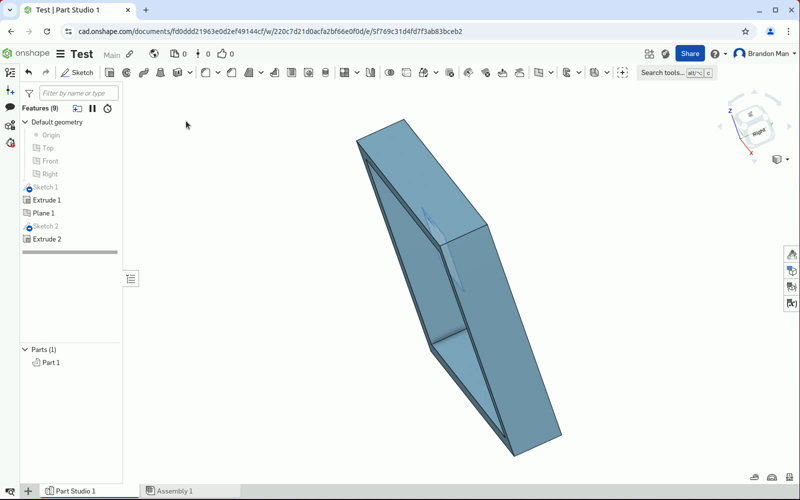
key(down, 2)
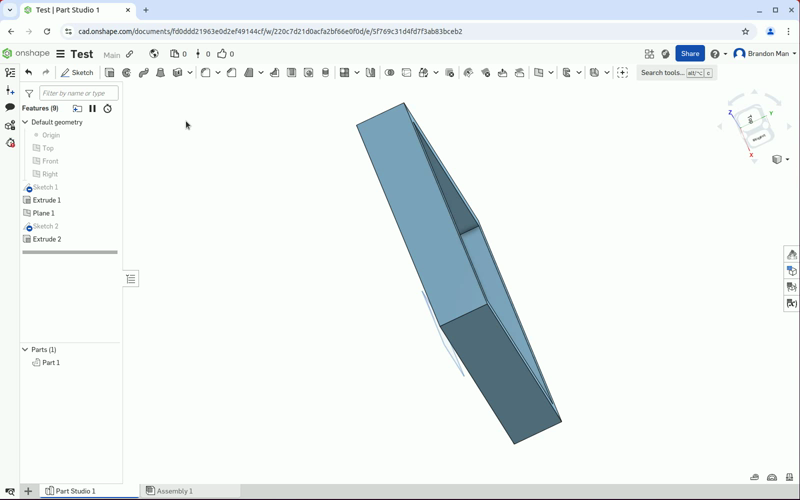
key(up, 2)
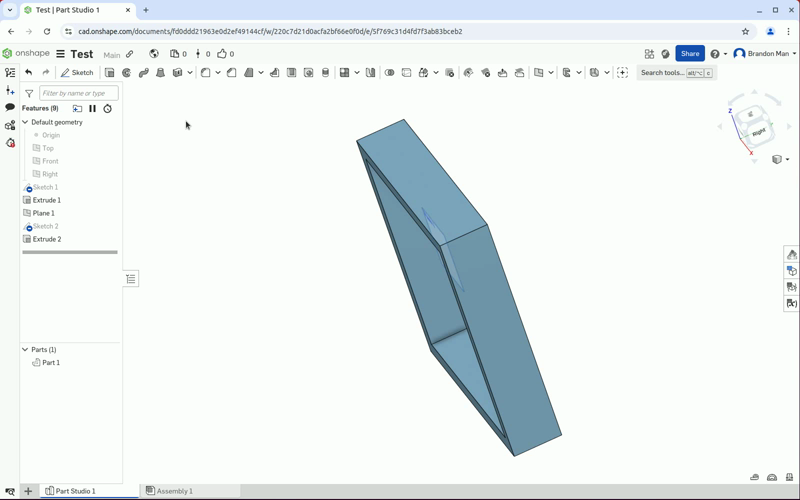
key(right, 2)
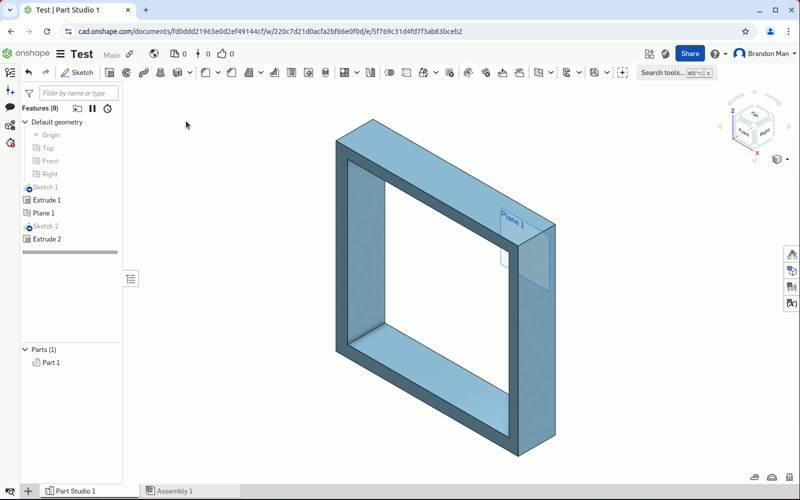
mouse_move(73, 189)
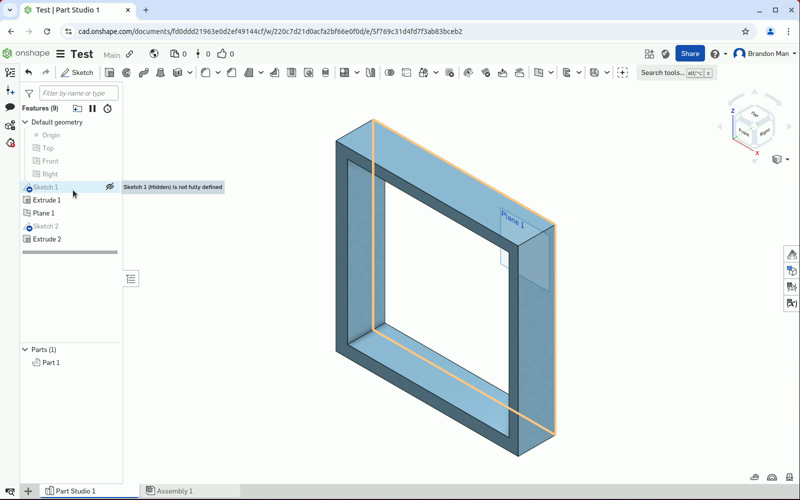
click(73, 189)